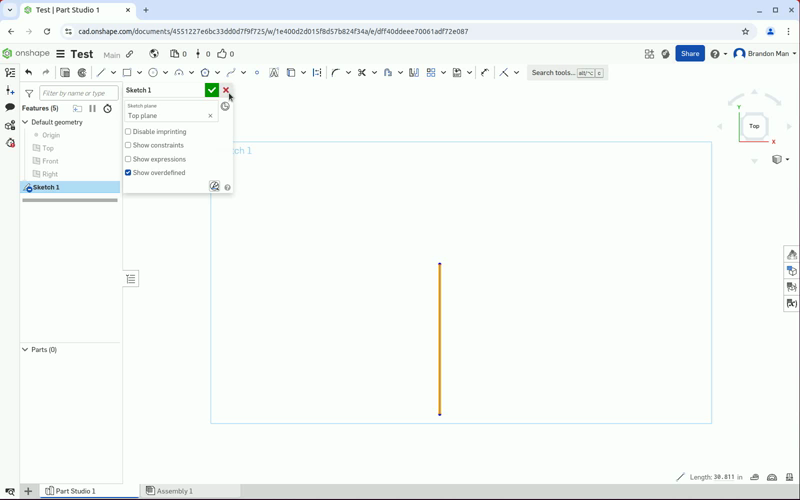
key(shift+h)
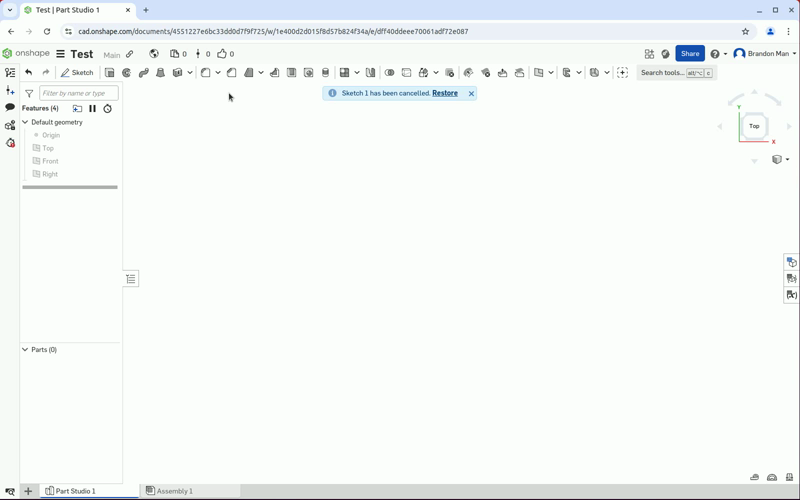
mouse_move(73, 352)
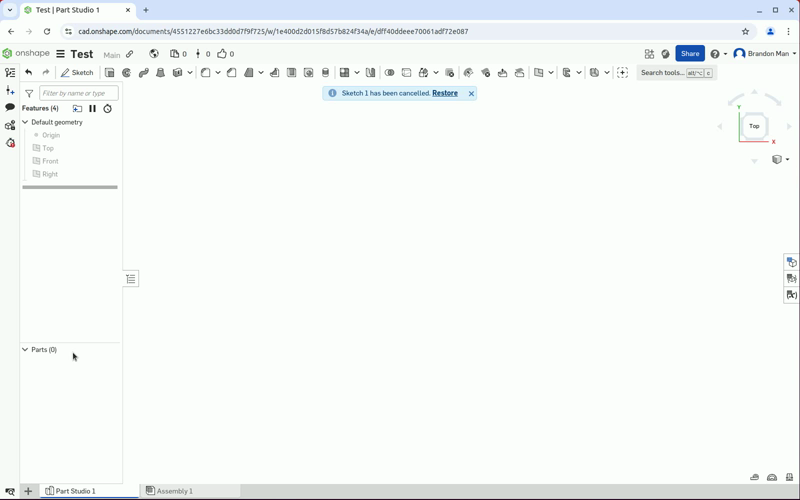
key(y)
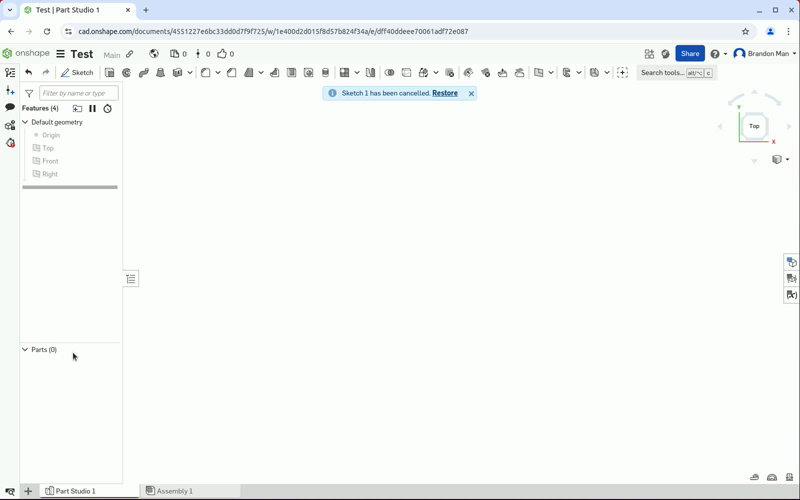
key(shift+p)
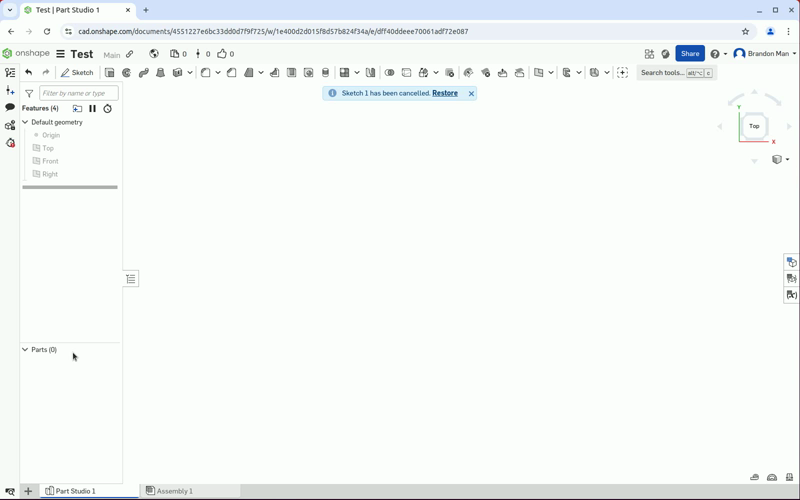
key(space)
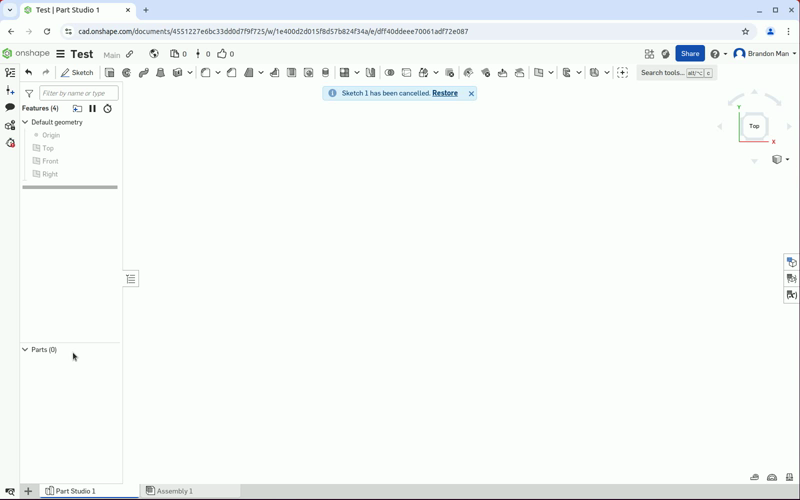
key_down(shift)
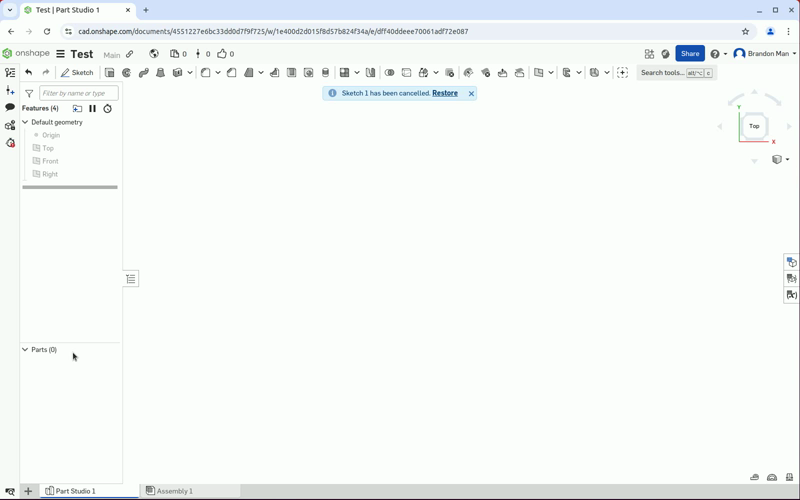
key(up)
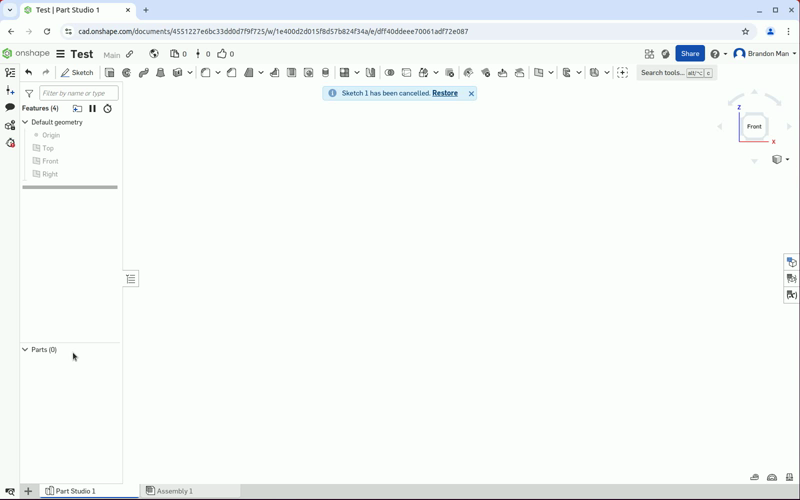
key_up(shift)
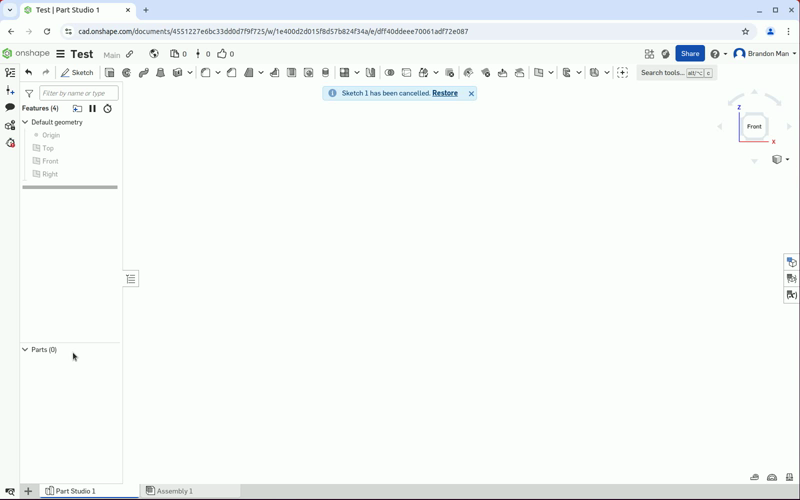
mouse_move(73, 352)
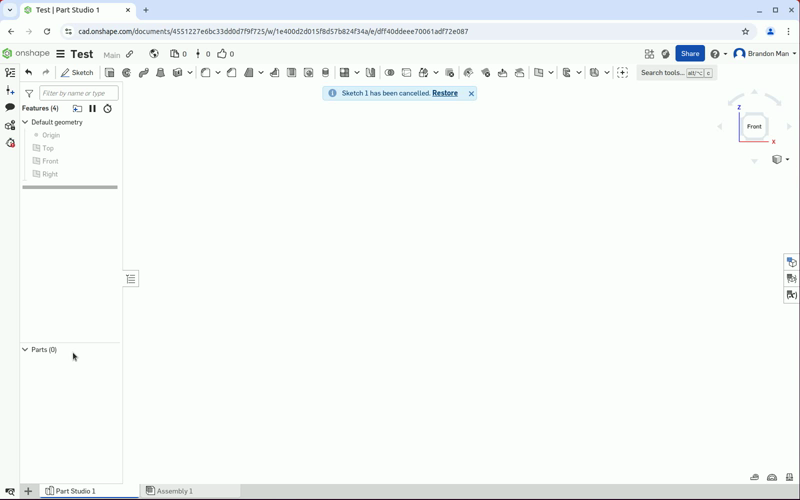
key(shift+y)
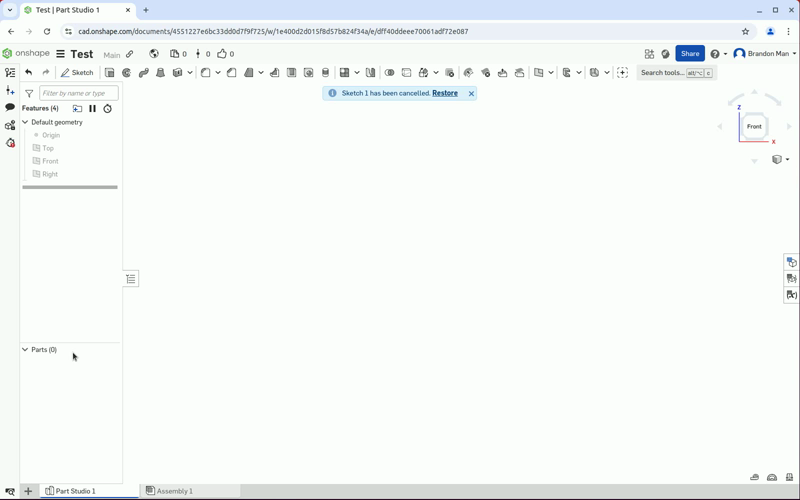
key(shift+s)
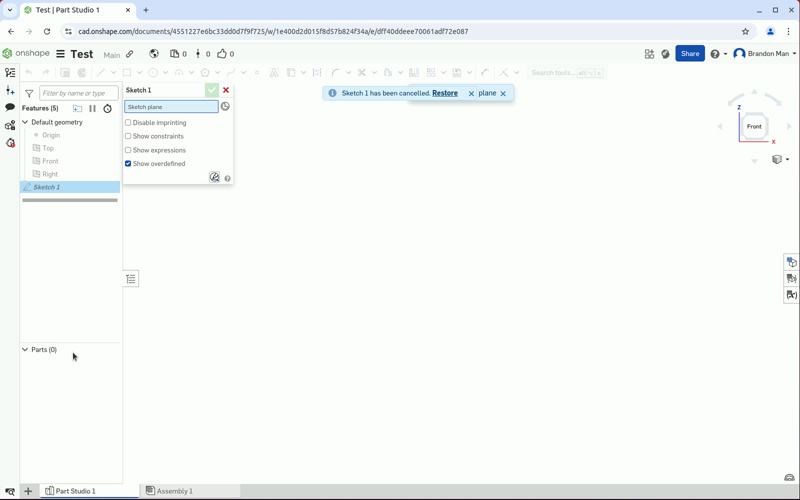
mouse_move(73, 163)
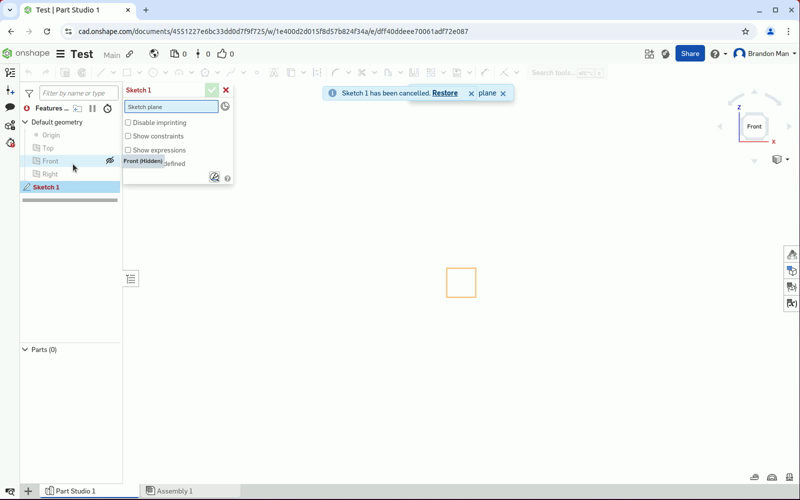
click(73, 163)
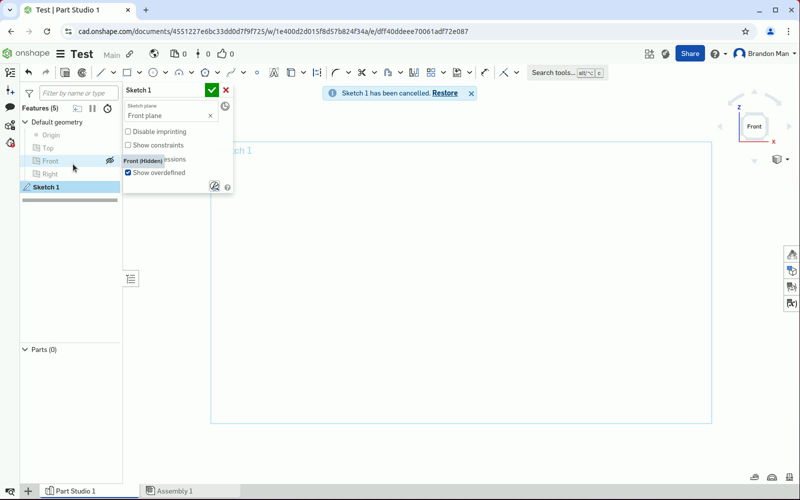
mouse_move(73, 352)
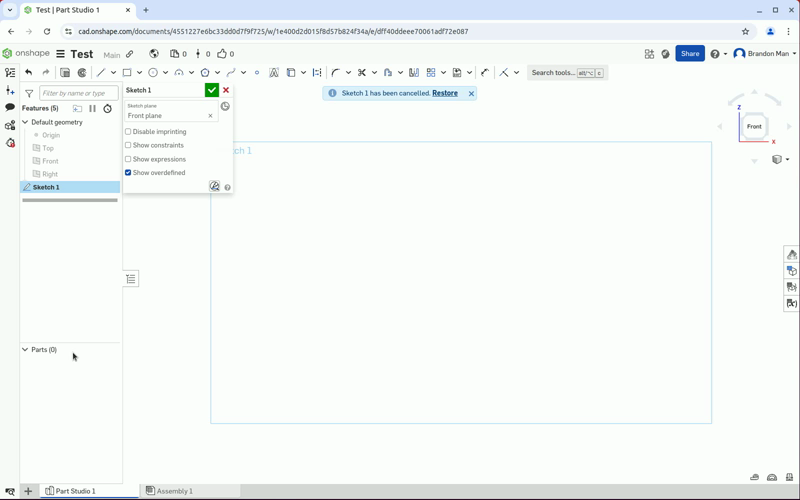
key(y)
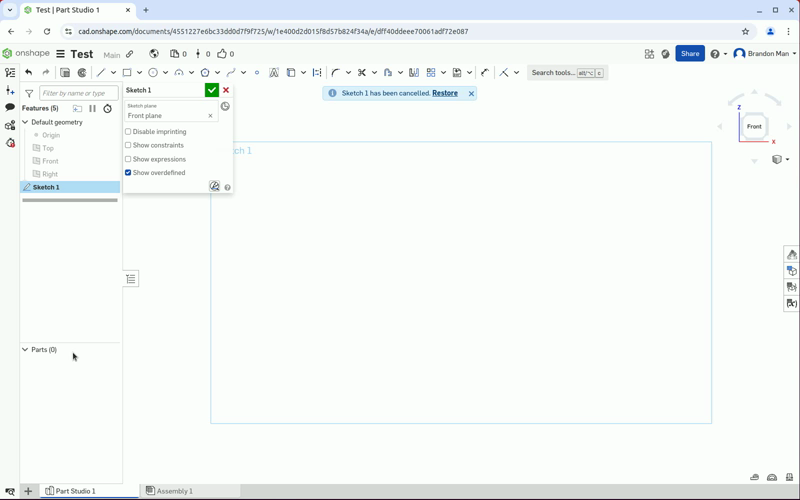
key(l)
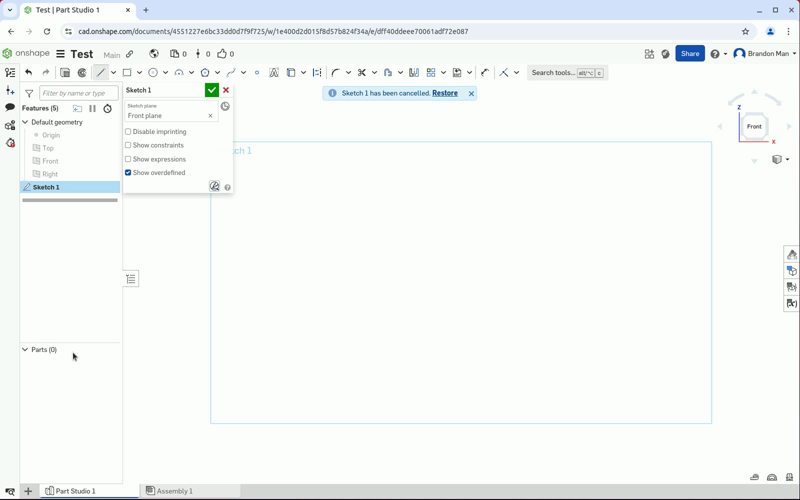
key_down(shift)
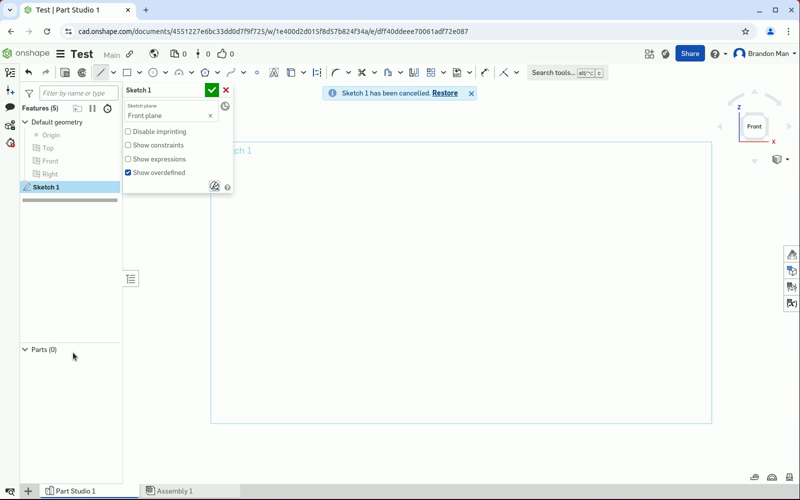
mouse_move(348, 282)
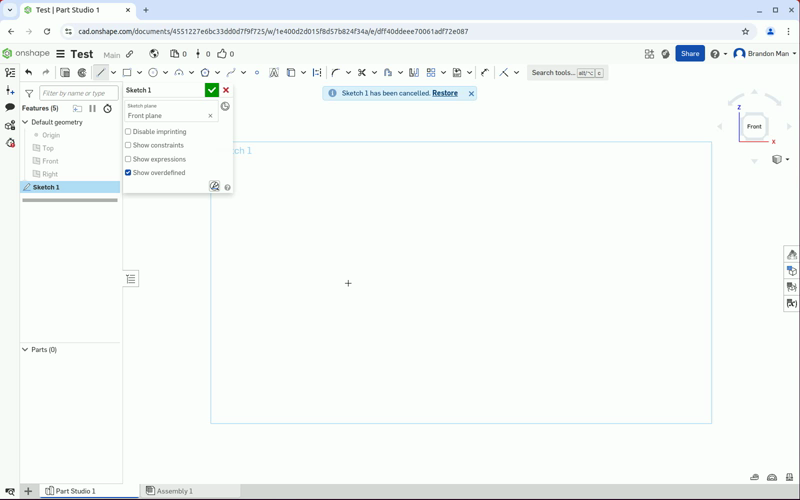
click(348, 282)
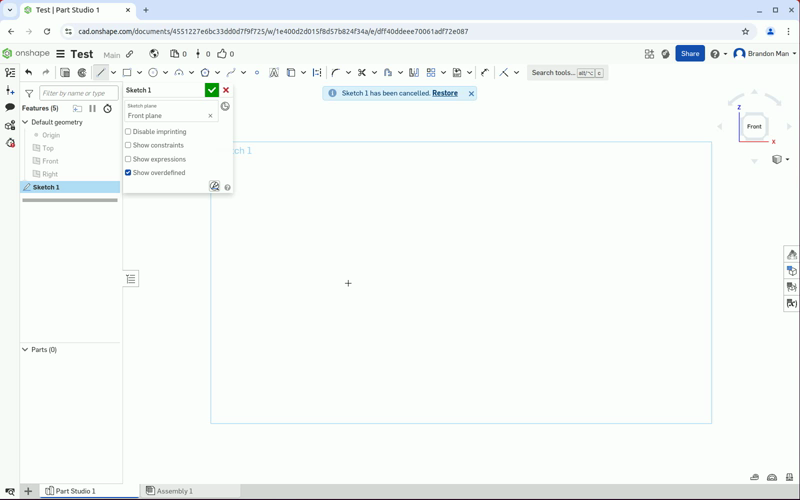
key_up(shift)
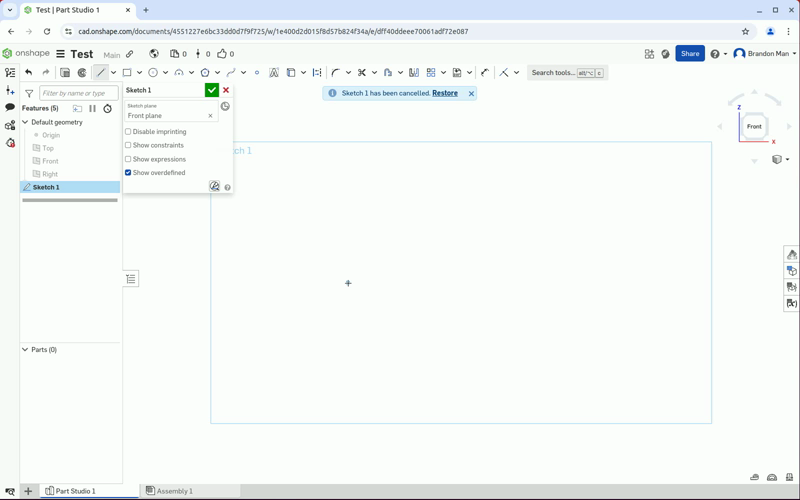
key_down(shift)
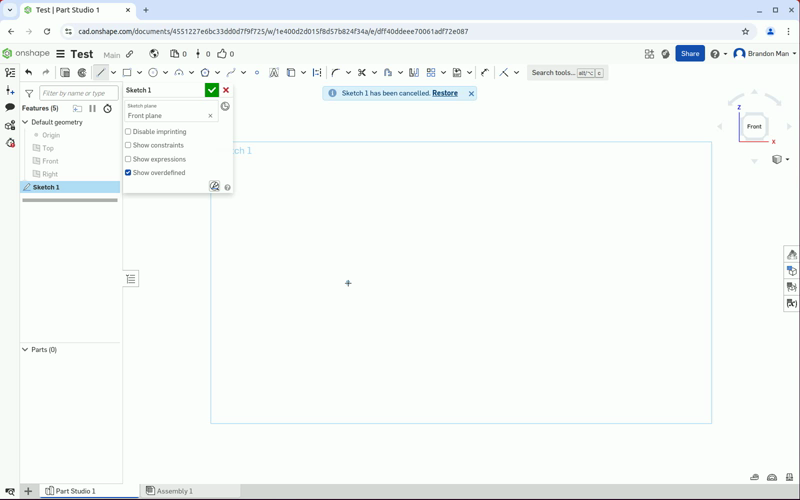
mouse_move(460, 282)
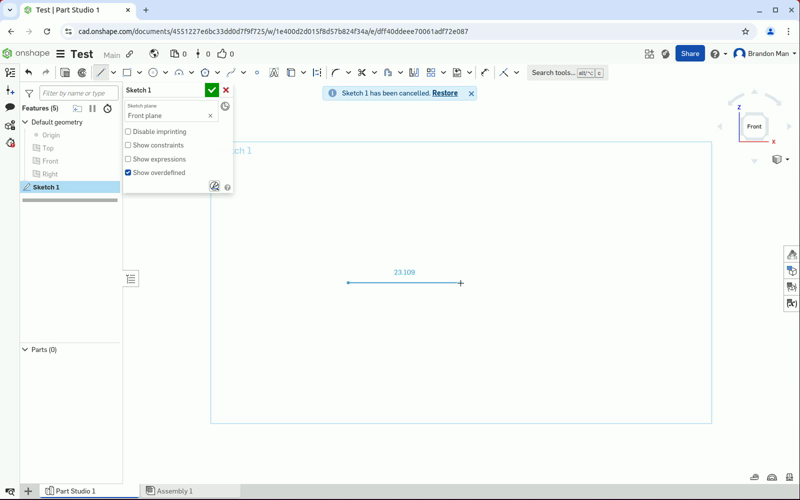
click(460, 282)
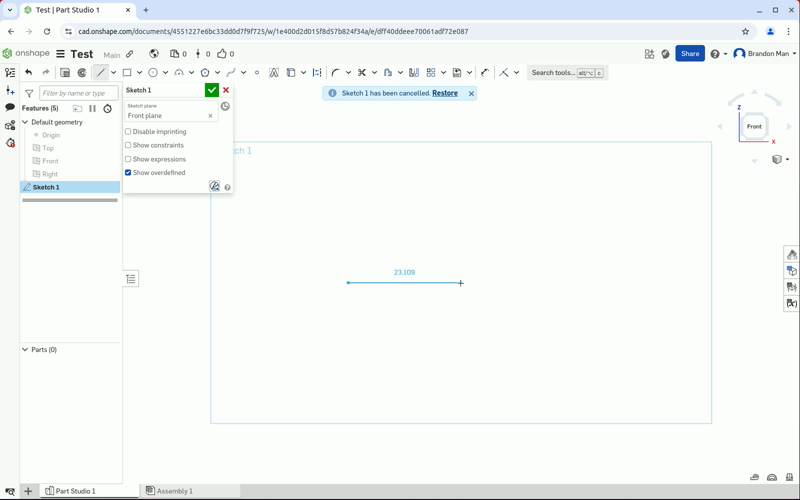
key_up(shift)
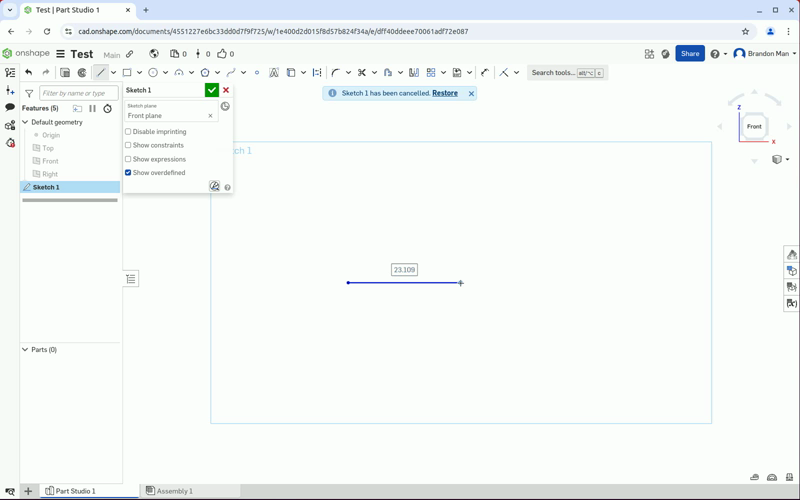
key_down(shift)
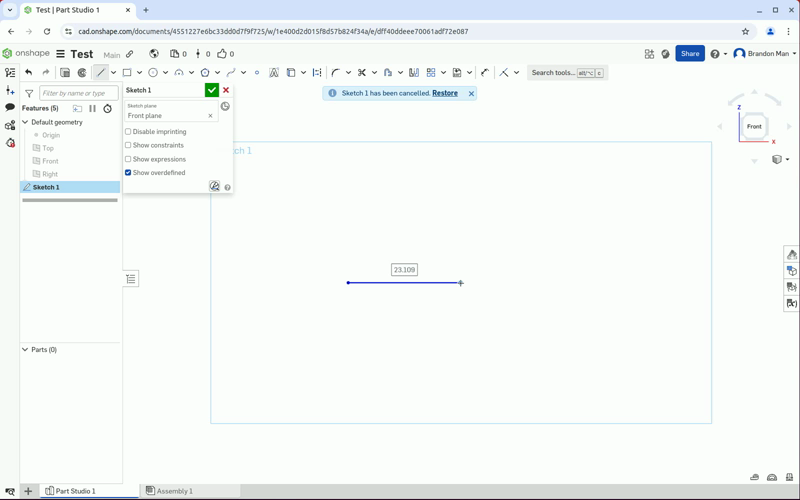
mouse_move(490, 282)
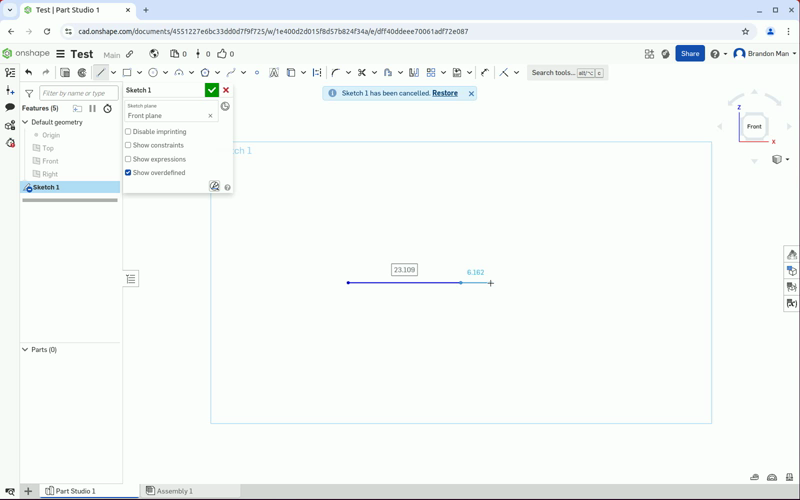
mouse_move(460, 223)
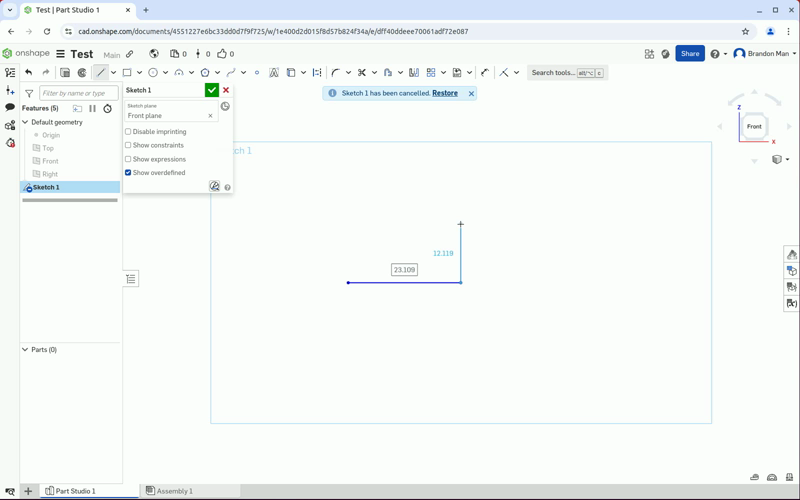
click(460, 223)
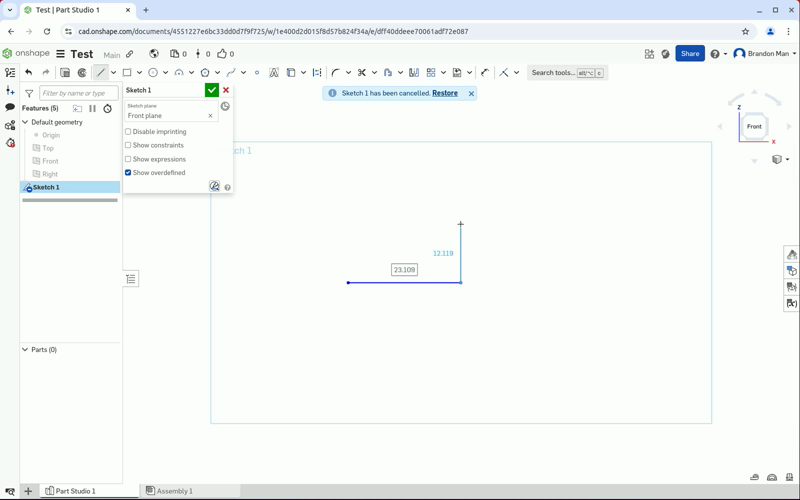
key_up(shift)
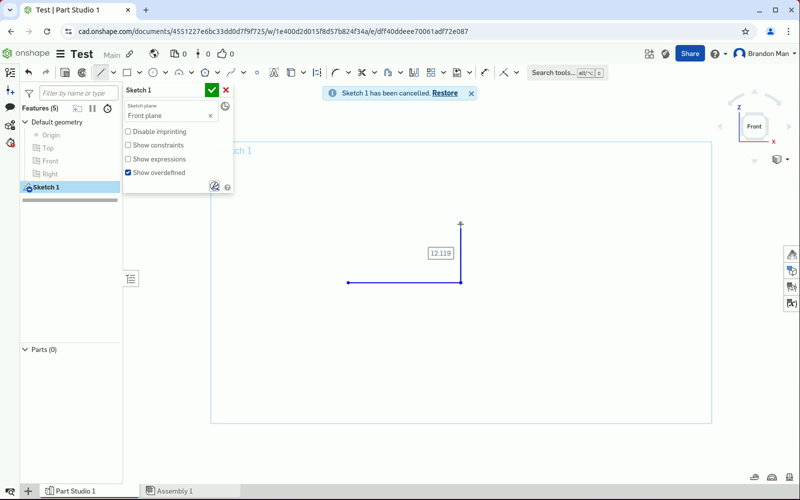
key_down(shift)
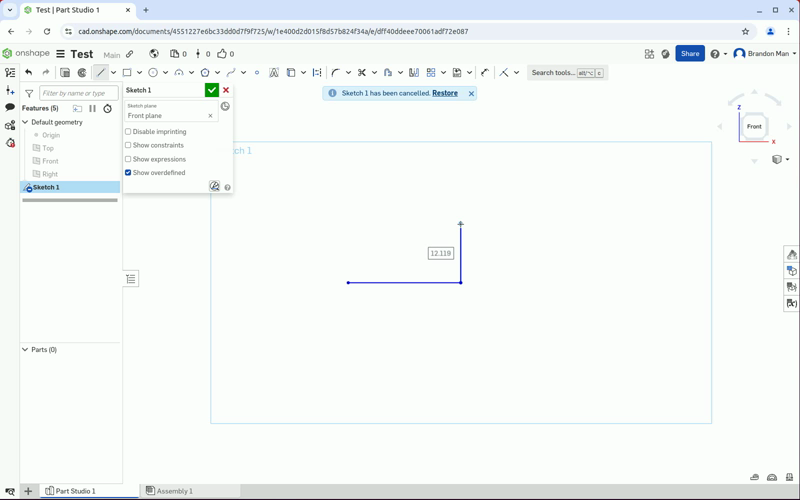
mouse_move(348, 223)
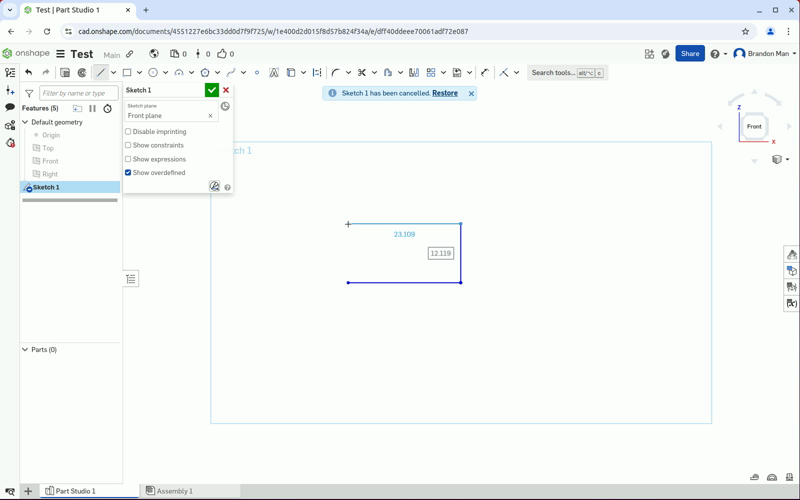
click(348, 223)
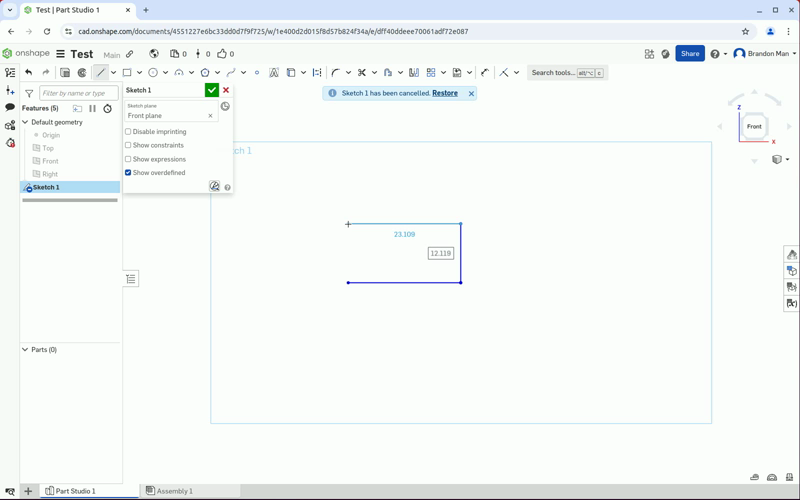
key_up(shift)
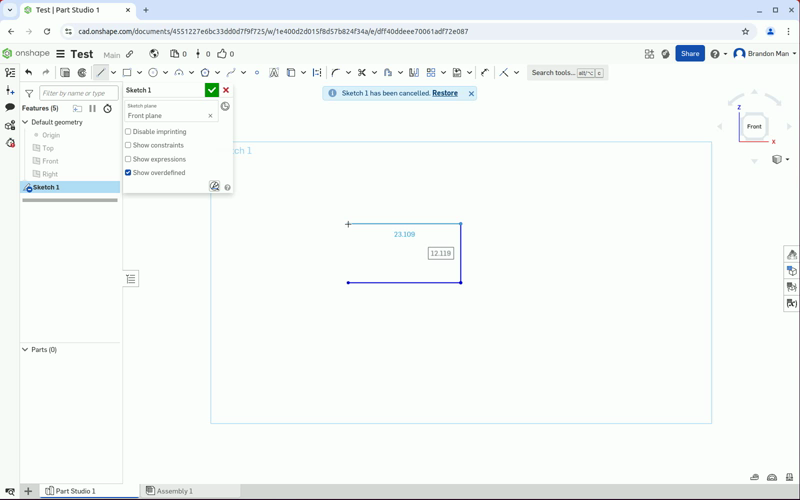
mouse_move(378, 223)
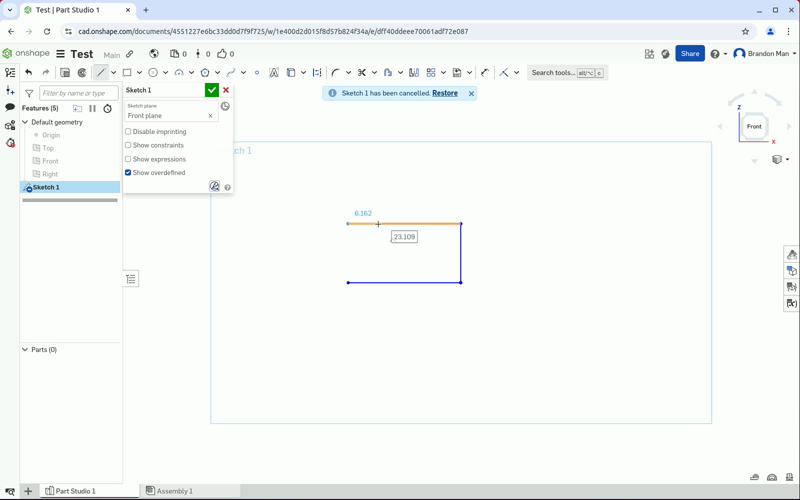
key_down(shift)
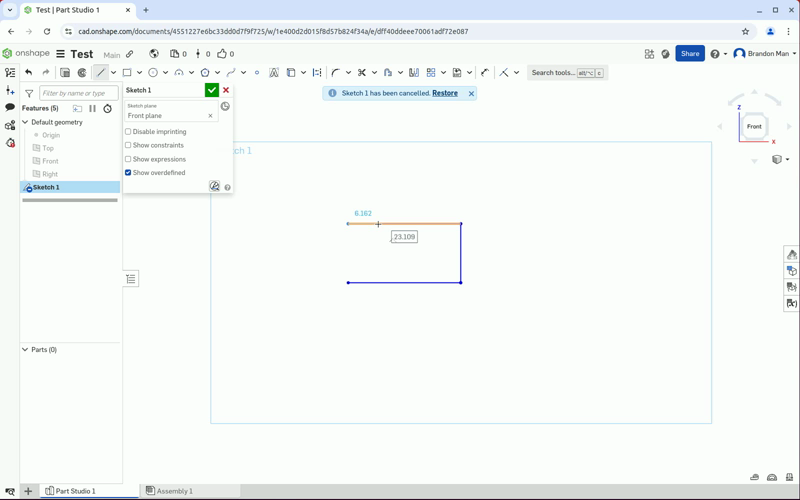
mouse_move(348, 282)
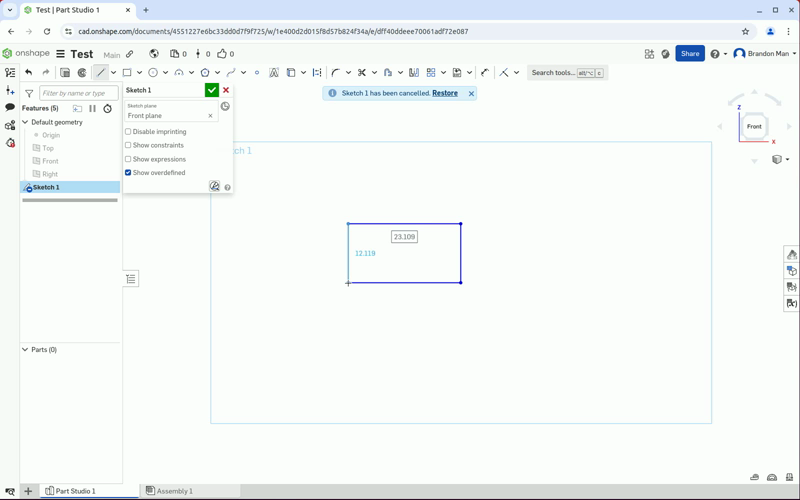
key_up(shift)
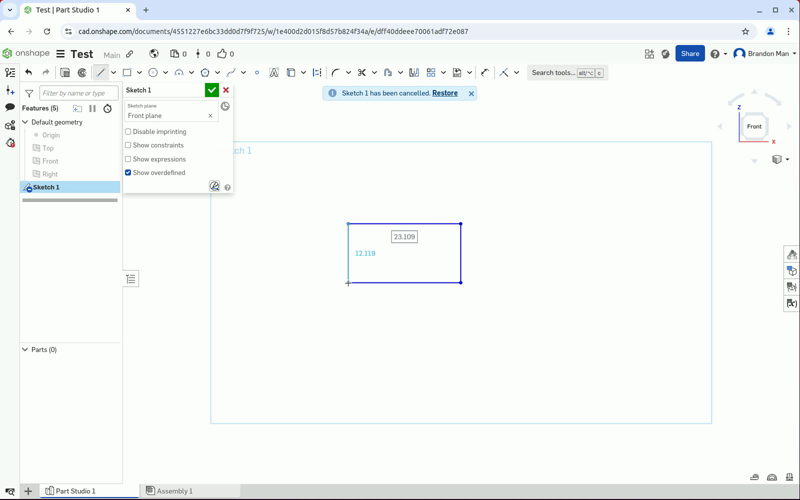
click(348, 282)
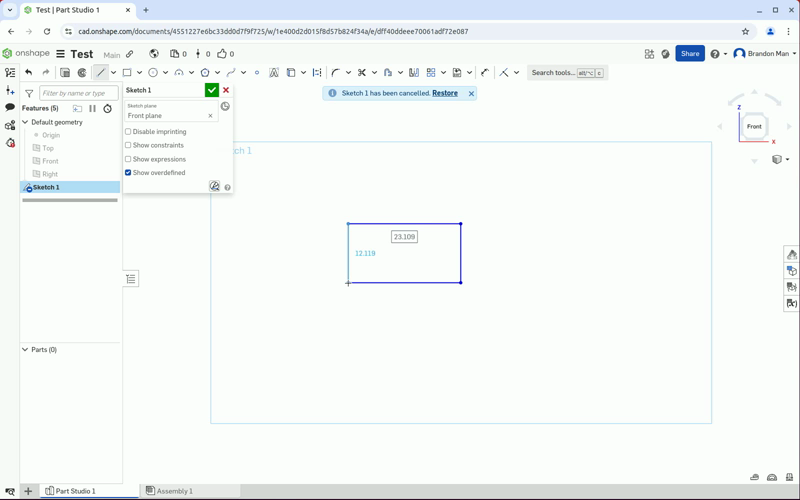
key(esc)
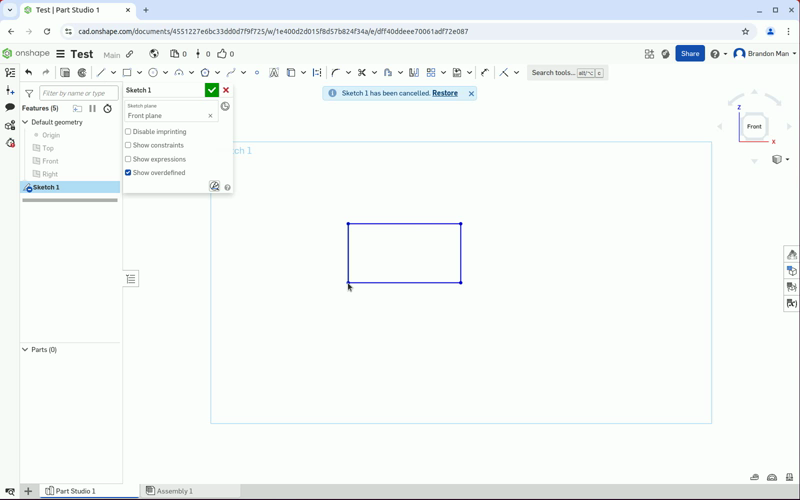
mouse_move(436, 267)
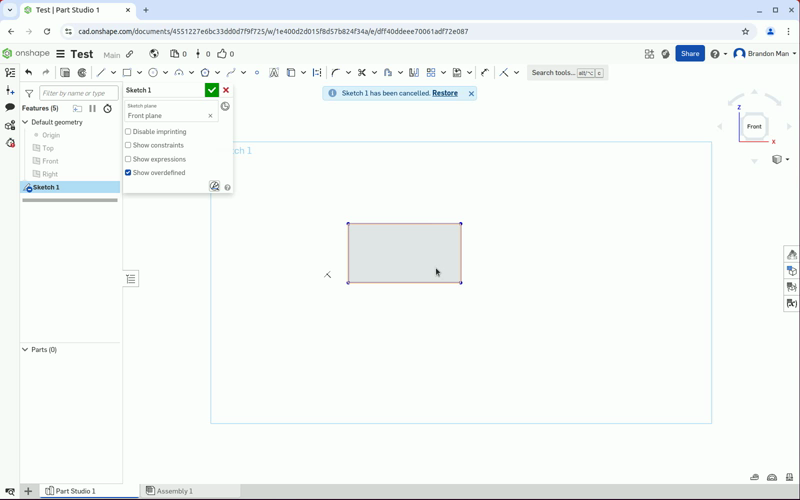
click(436, 267)
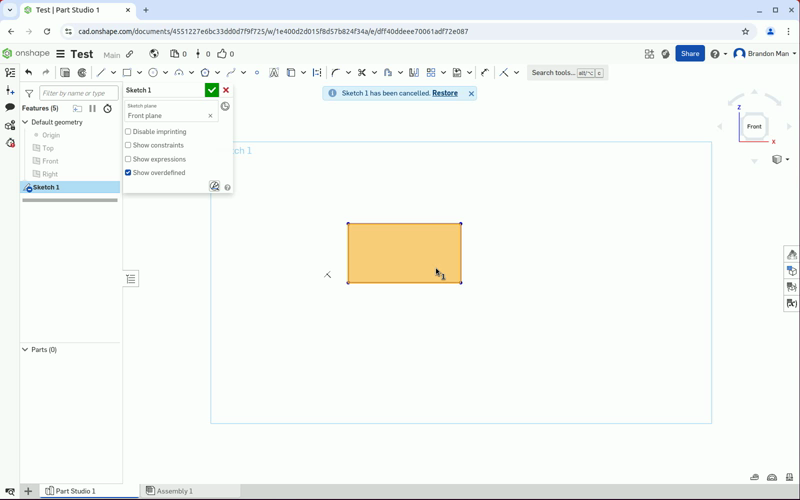
mouse_move(73, 352)
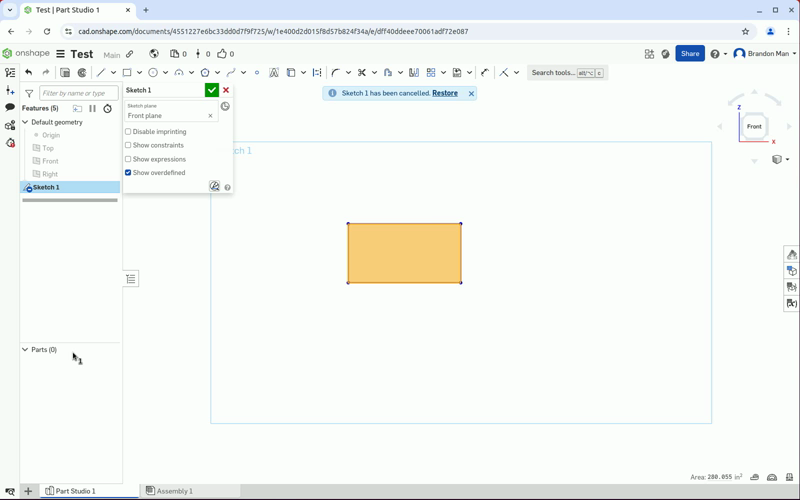
key(shift+y)
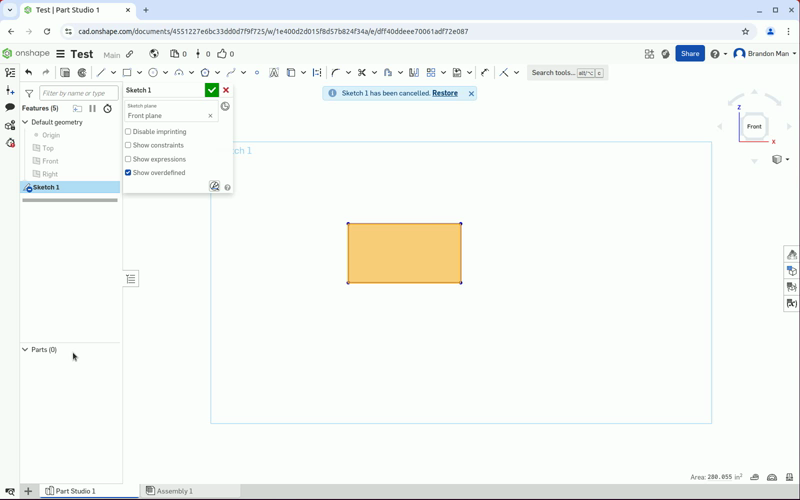
key(shift+e)
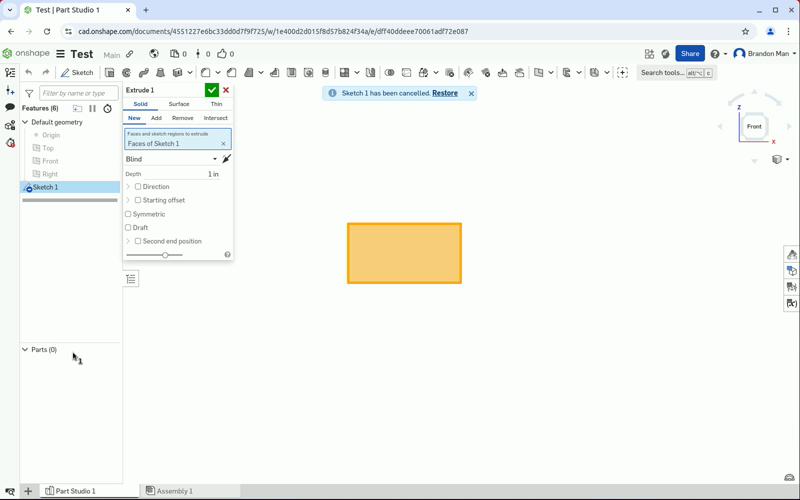
mouse_move(143, 106)
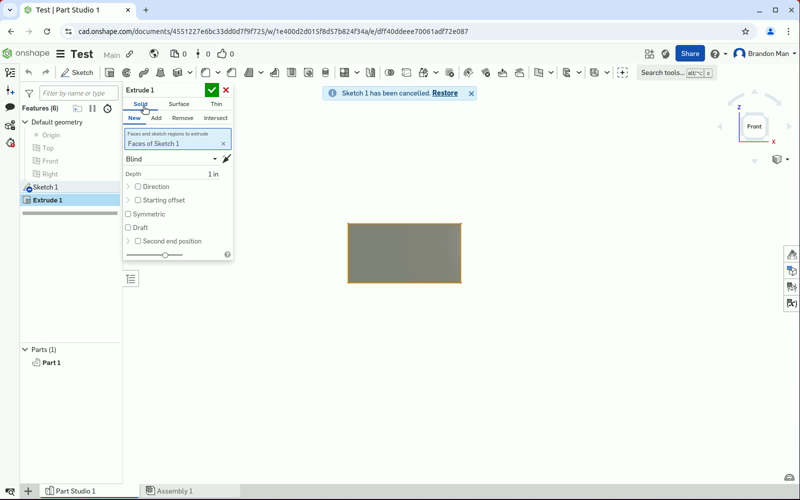
click(143, 106)
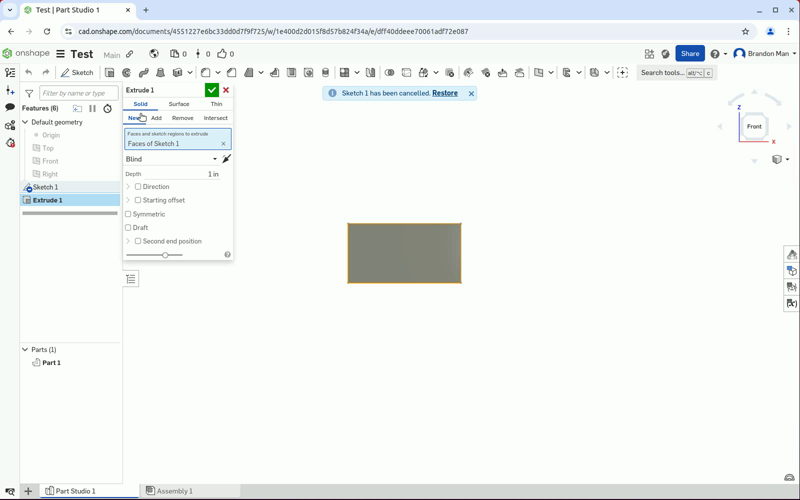
mouse_move(137, 120)
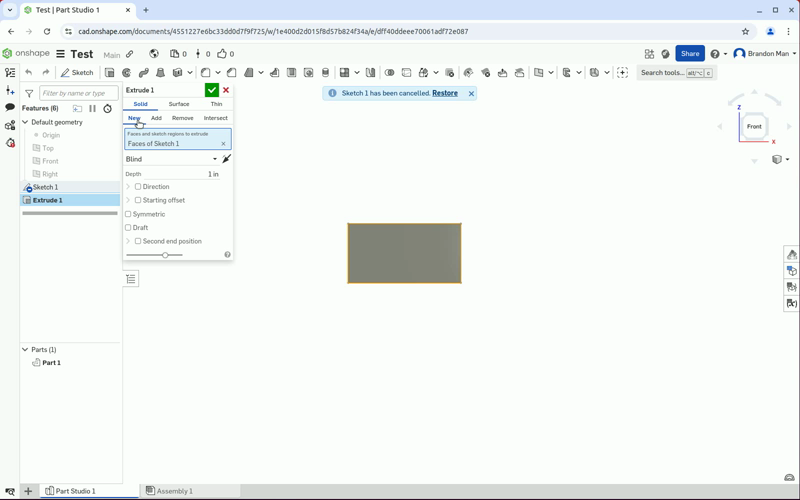
click(137, 120)
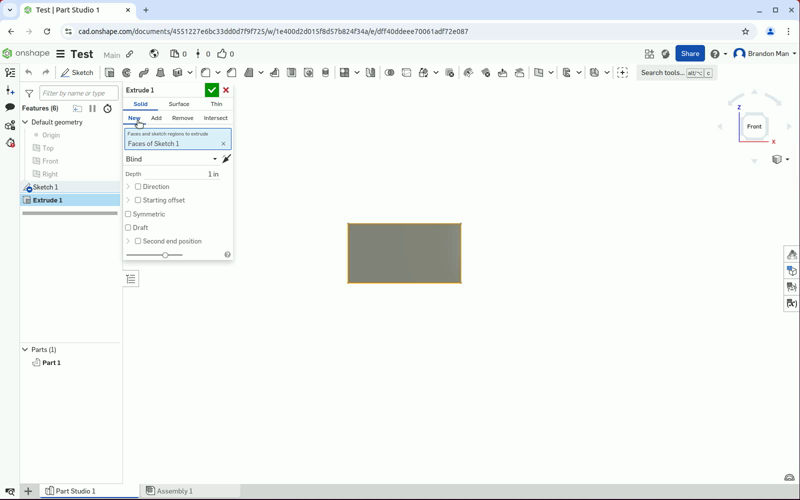
key(tab, 4)
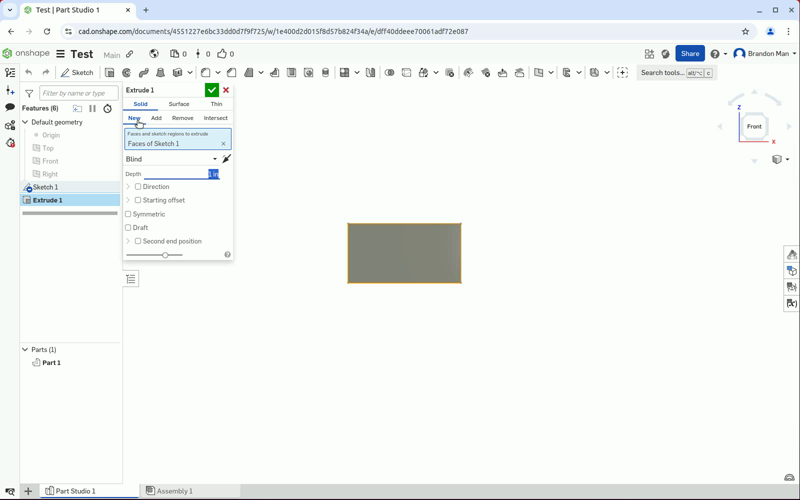
text(12.036)
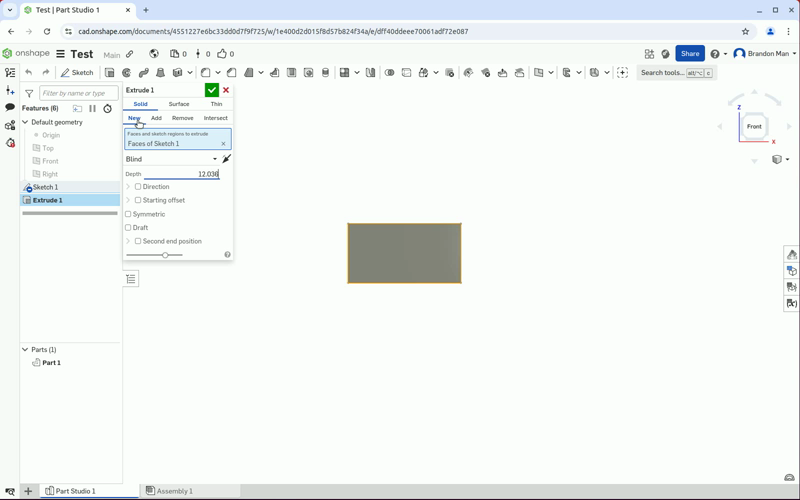
key(enter)
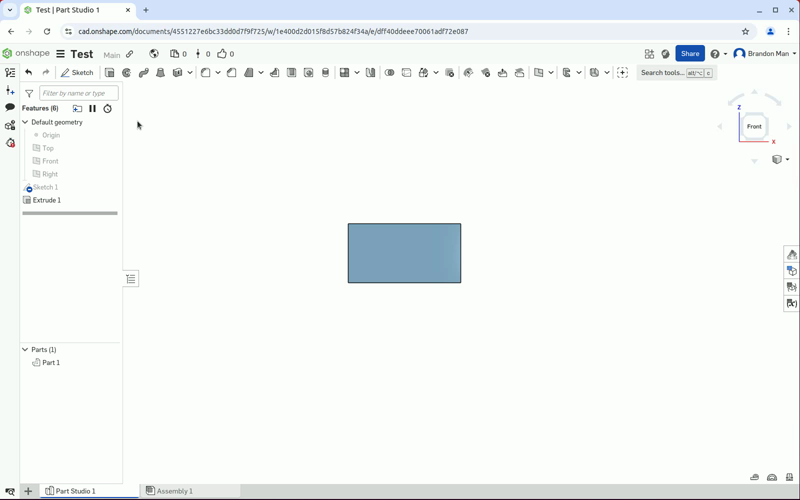
key(shift+h)
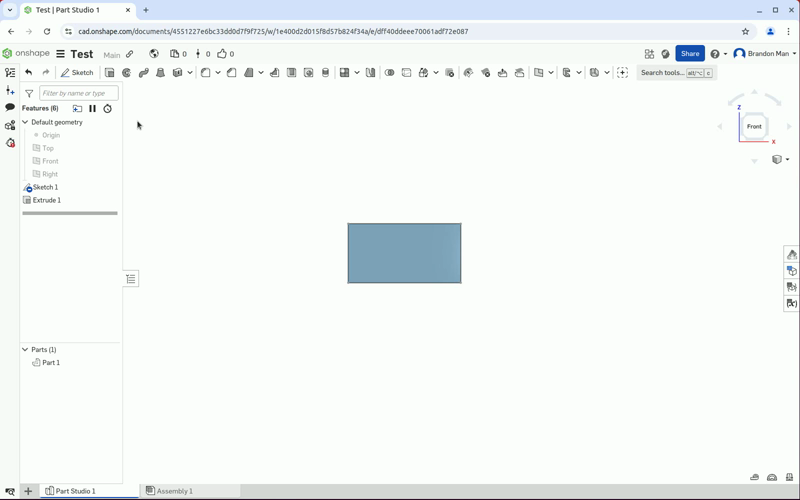
key(shift+h)
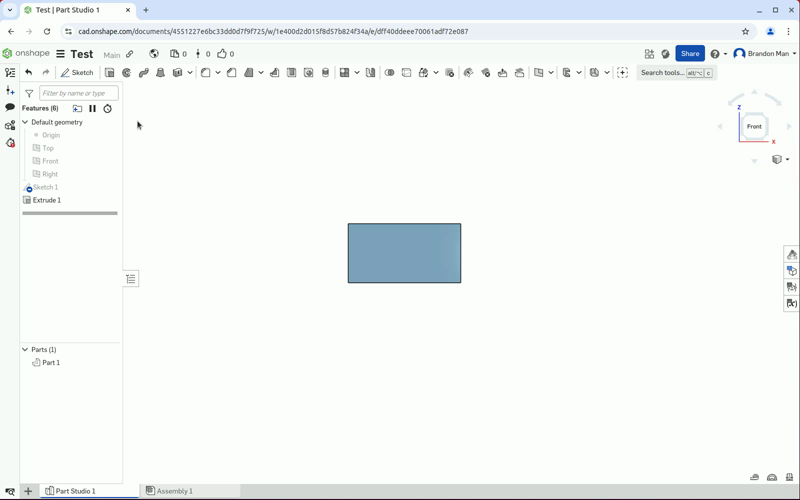
mouse_move(73, 189)
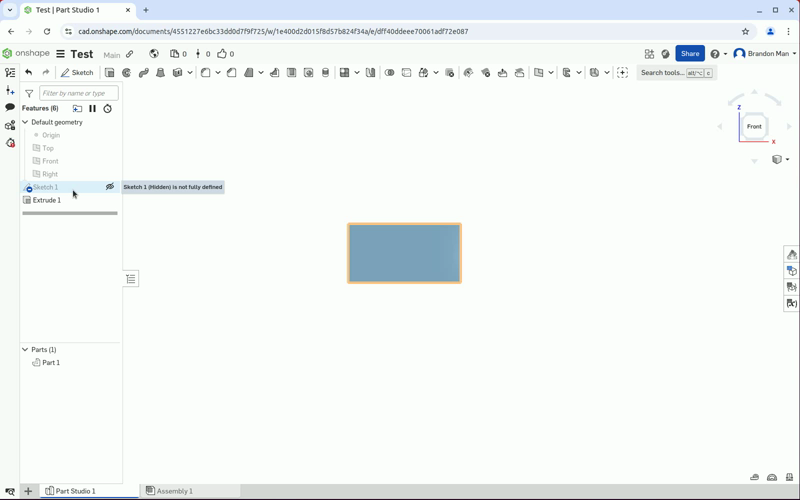
click(73, 189)
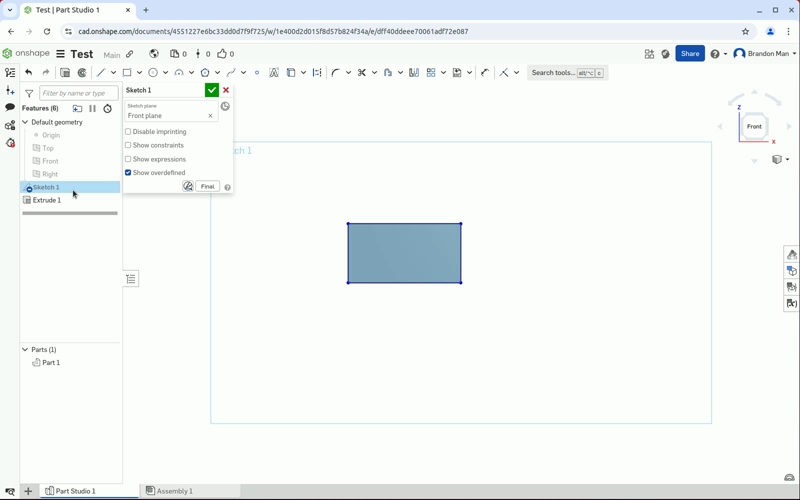
mouse_move(229, 92)
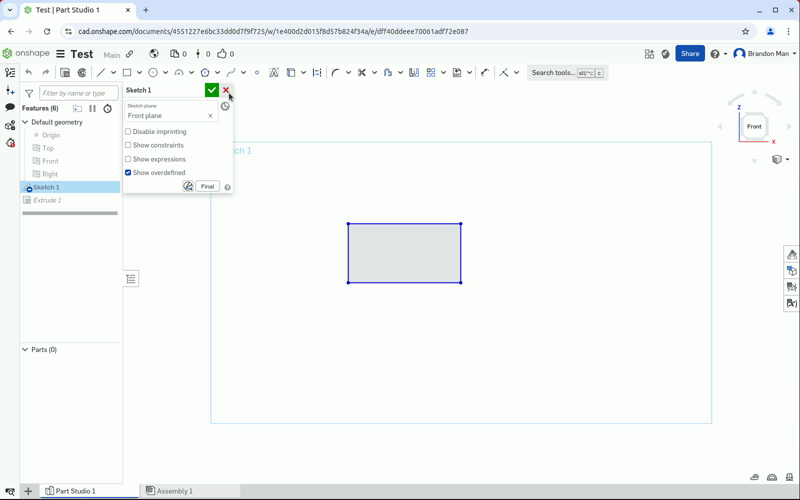
click(229, 92)
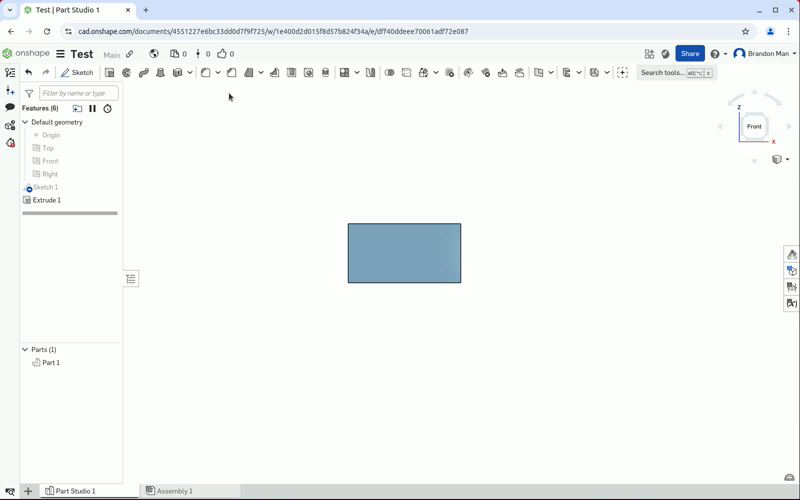
mouse_move(541, 75)
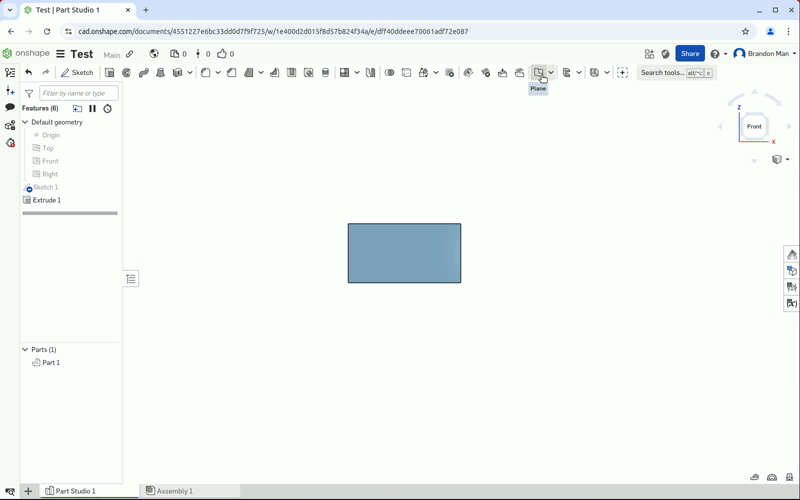
click(541, 75)
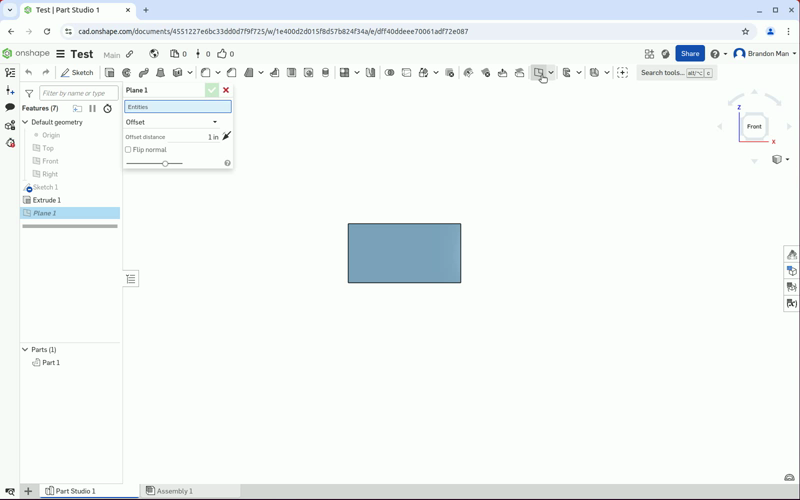
mouse_move(73, 163)
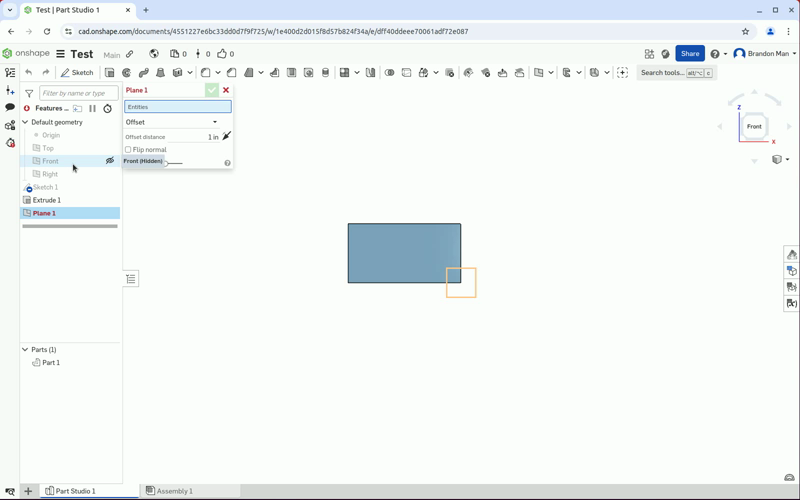
click(73, 163)
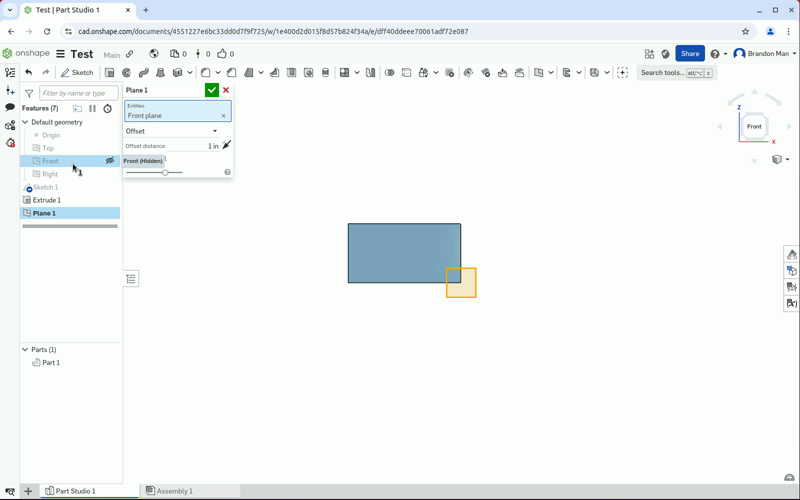
key(tab, 2)
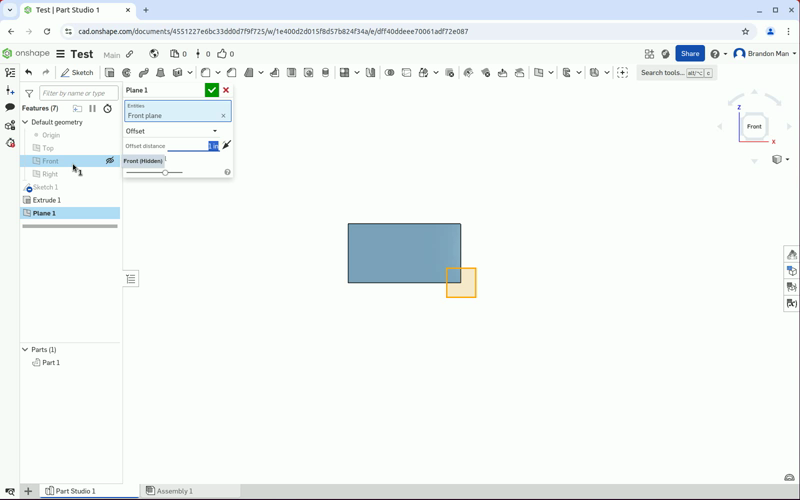
text(12.047)
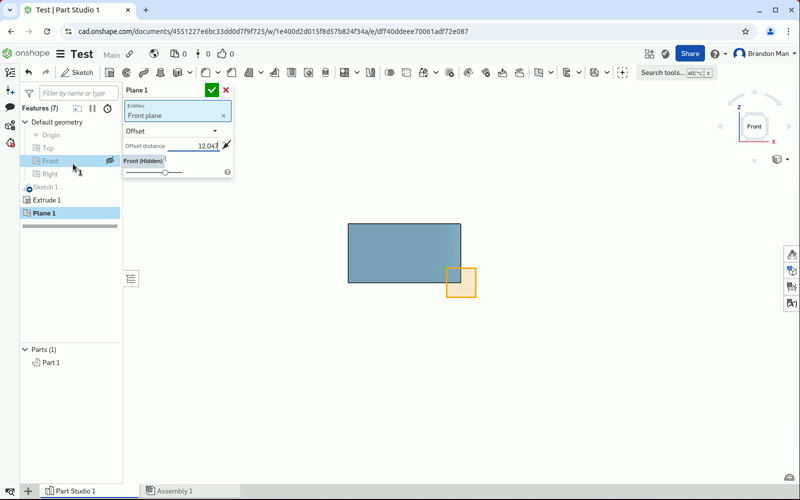
key(enter, 2)
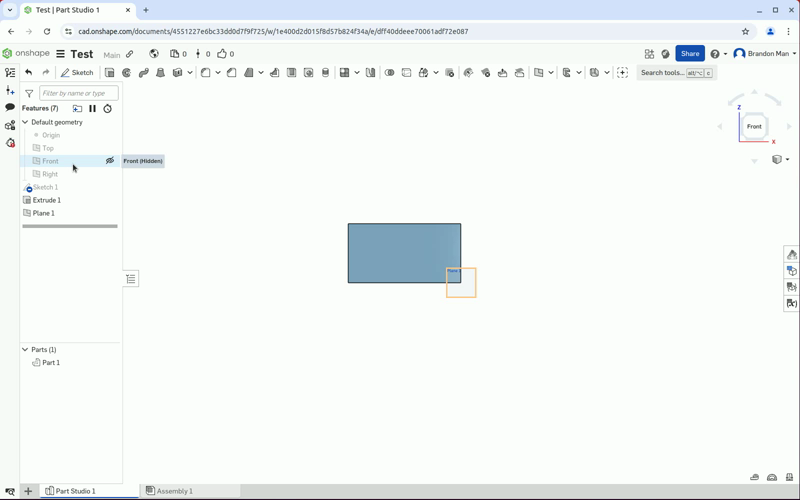
key(shift+s)
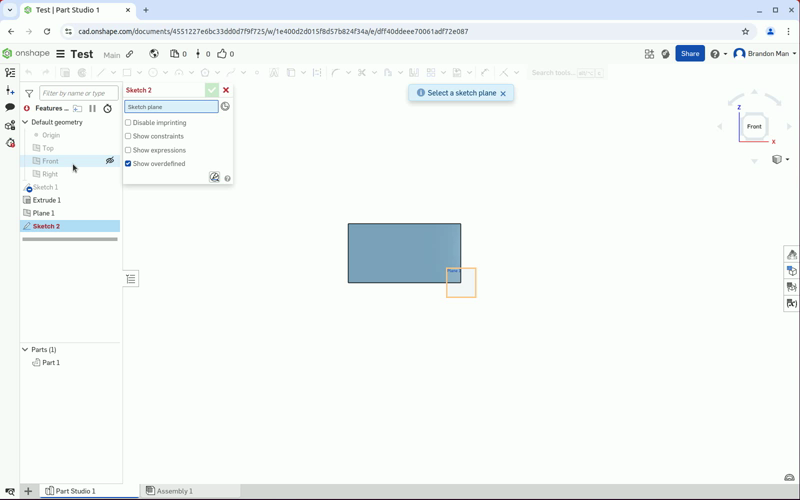
mouse_move(73, 215)
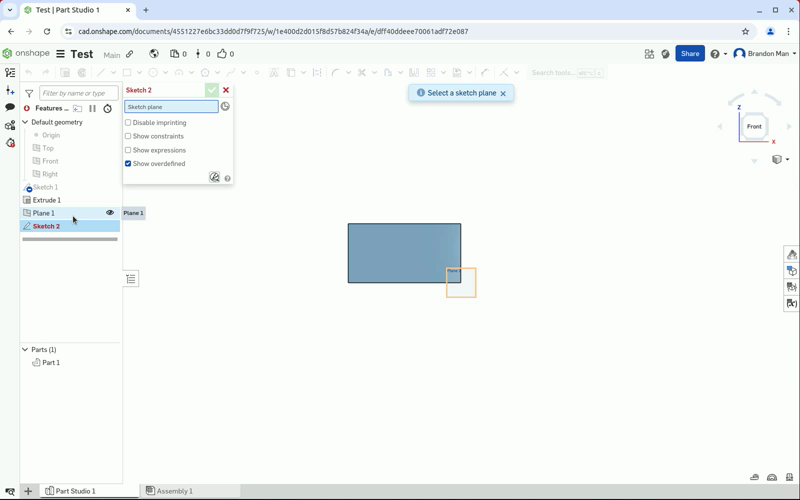
click(73, 215)
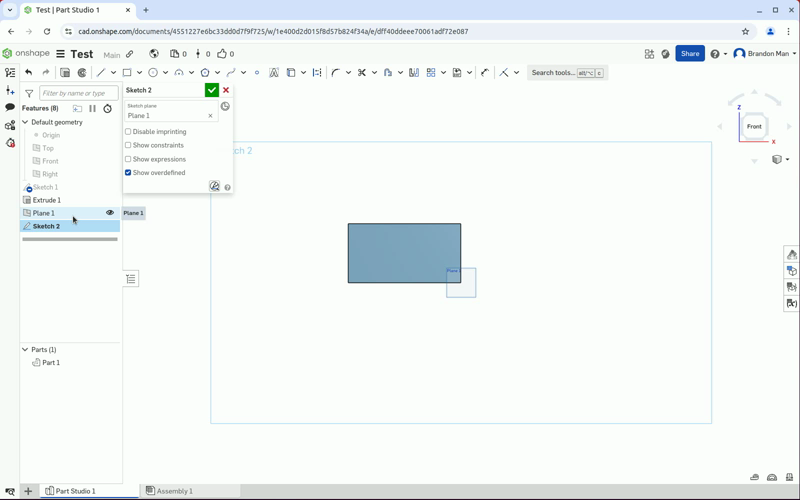
mouse_move(73, 352)
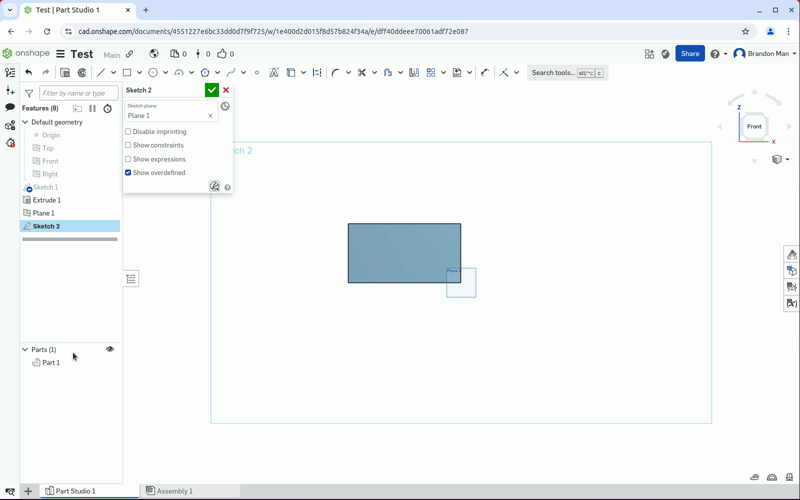
key(y)
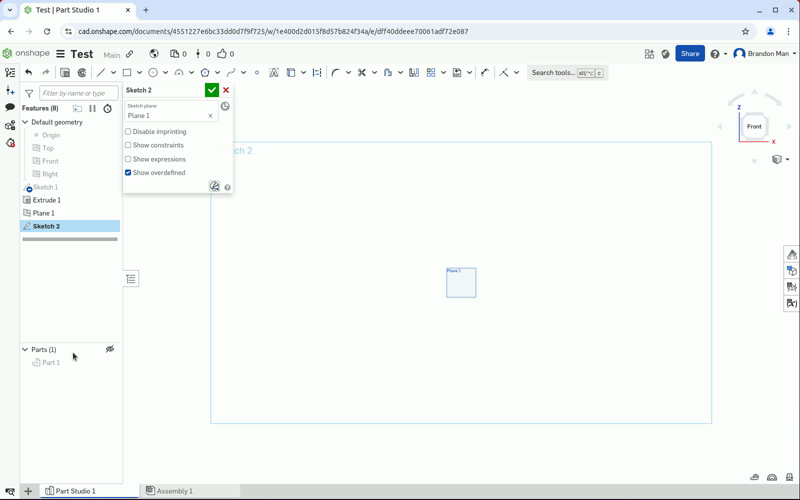
key(c)
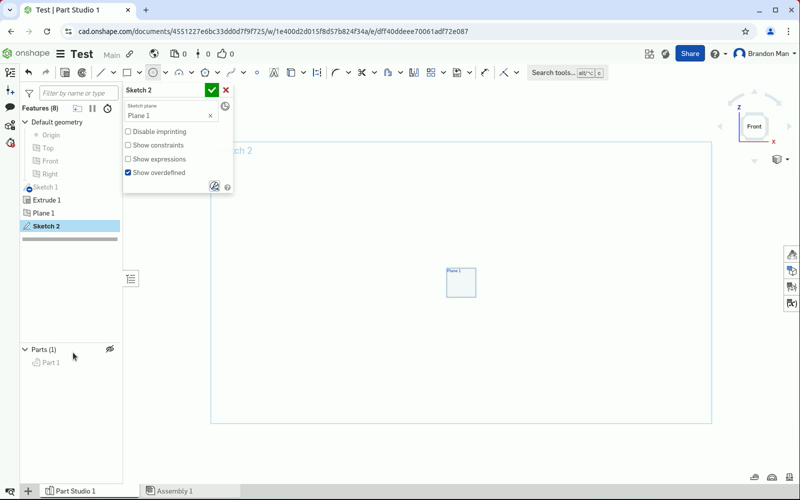
key_down(shift)
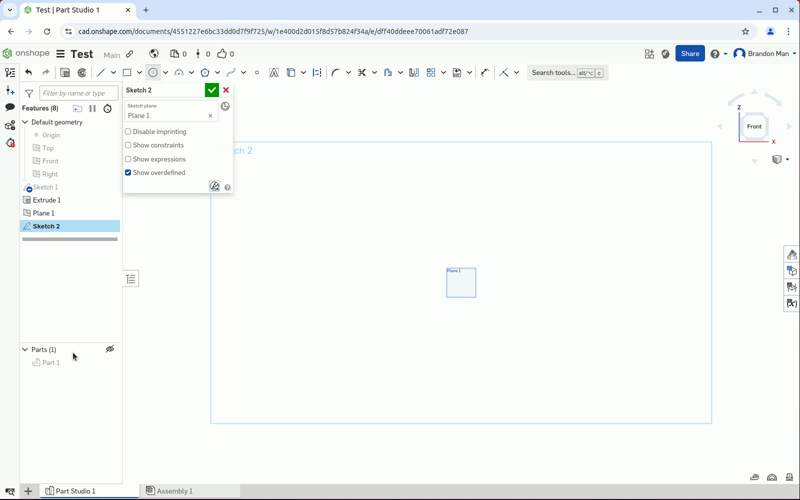
mouse_move(434, 252)
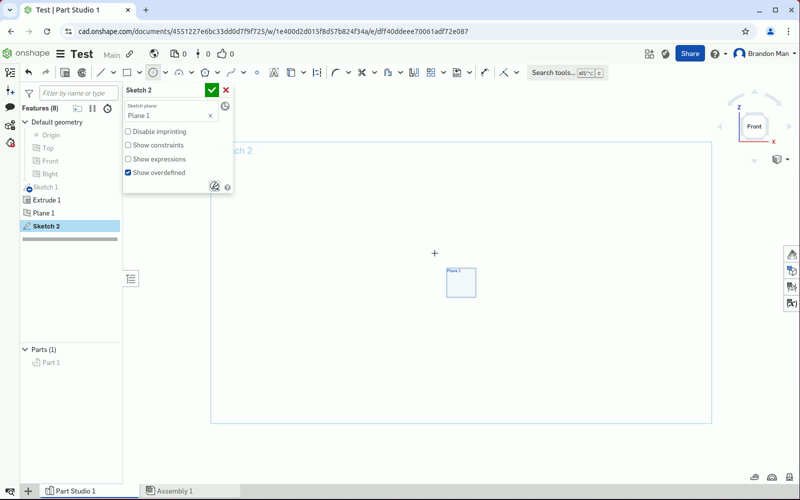
click(434, 252)
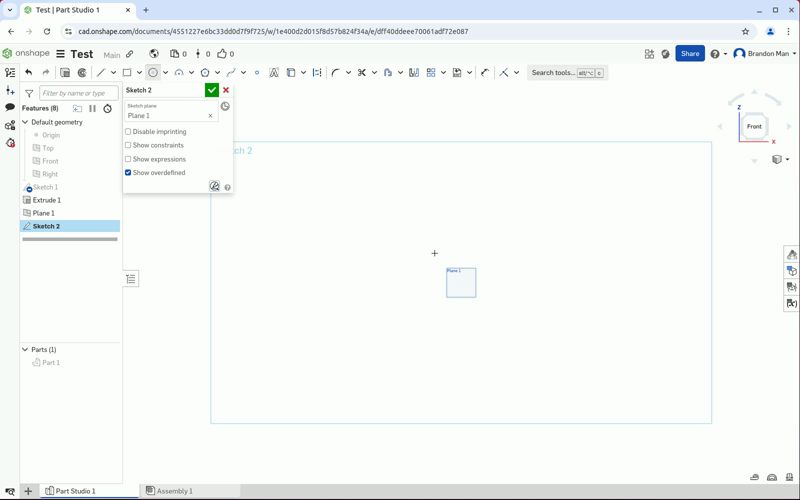
key_up(shift)
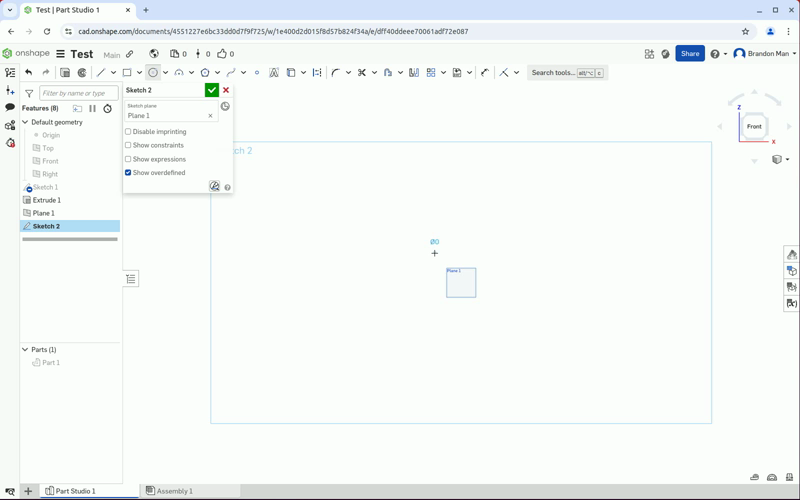
mouse_move(445, 252)
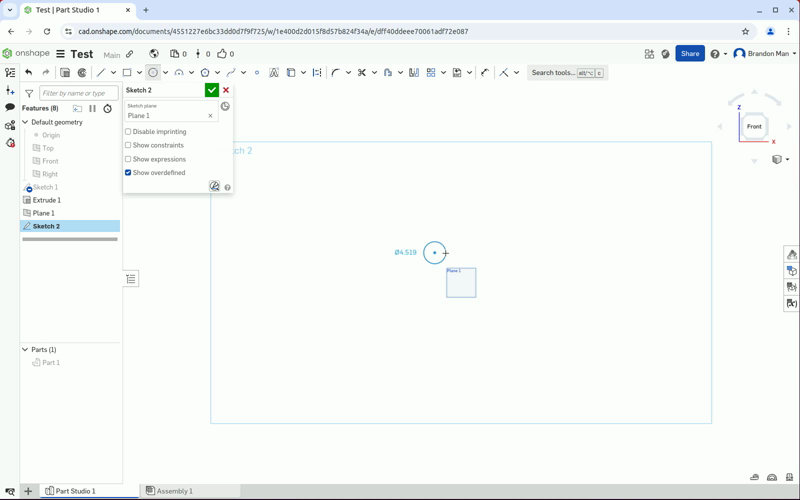
click(445, 252)
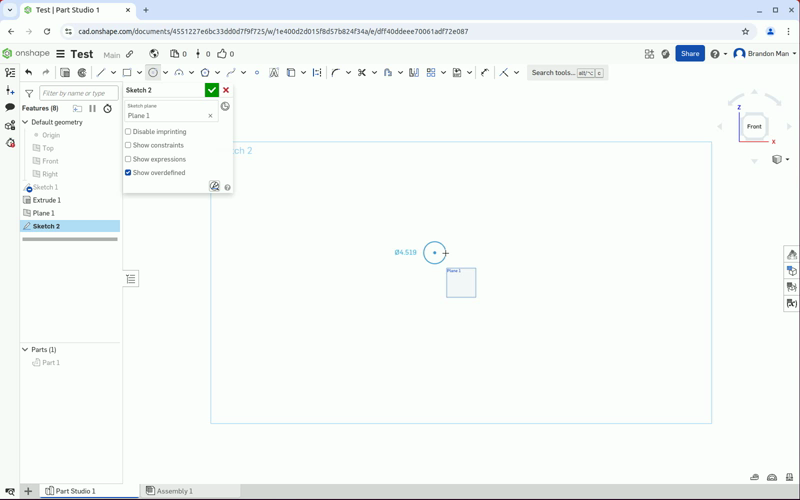
key(esc)
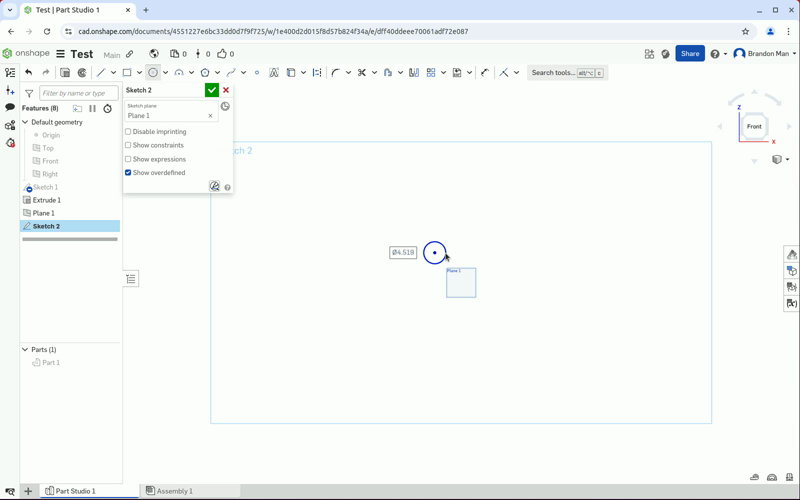
mouse_move(432, 259)
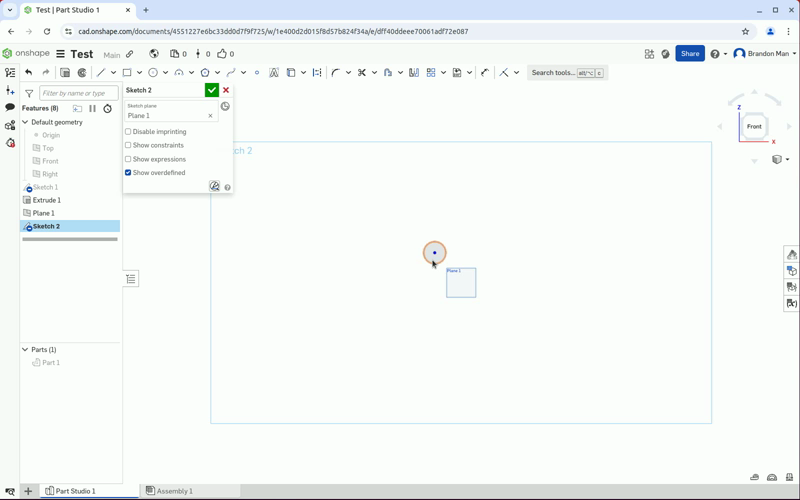
scroll(6)
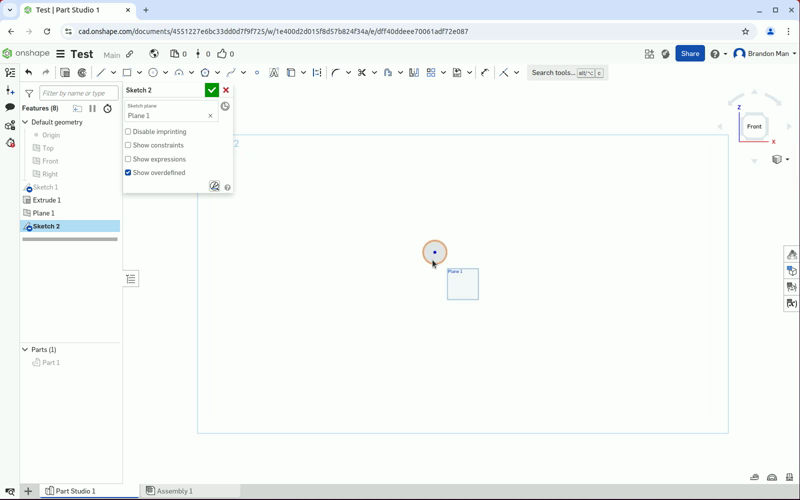
scroll(6)
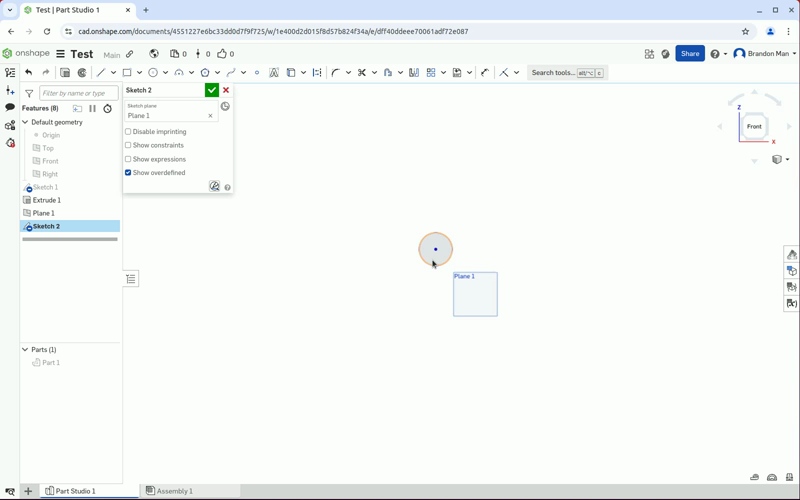
scroll(6)
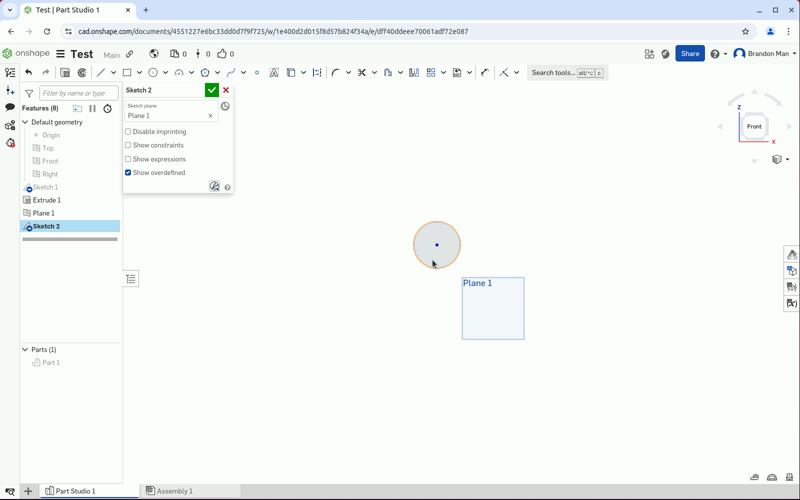
scroll(6)
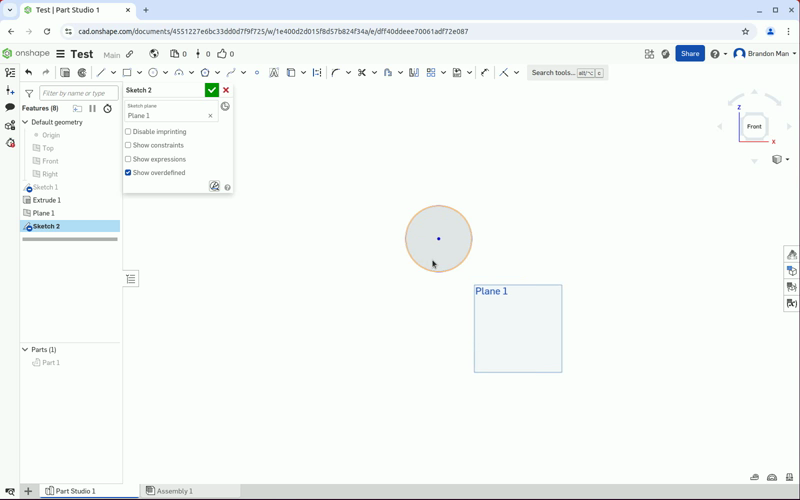
scroll(6)
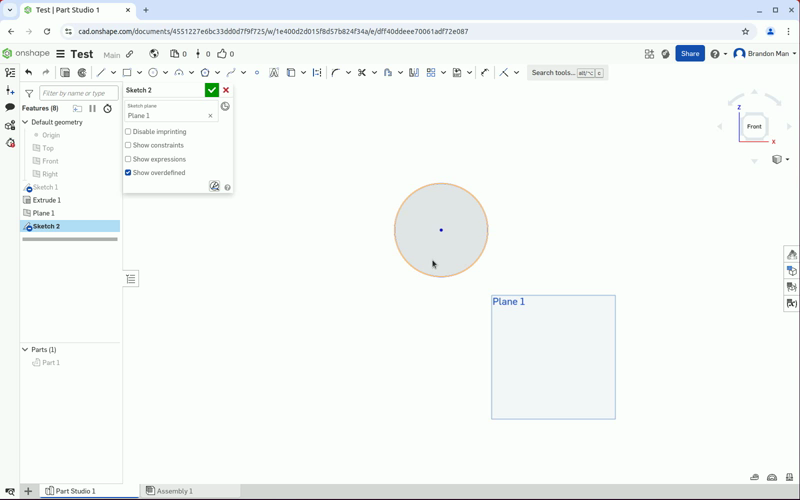
scroll(6)
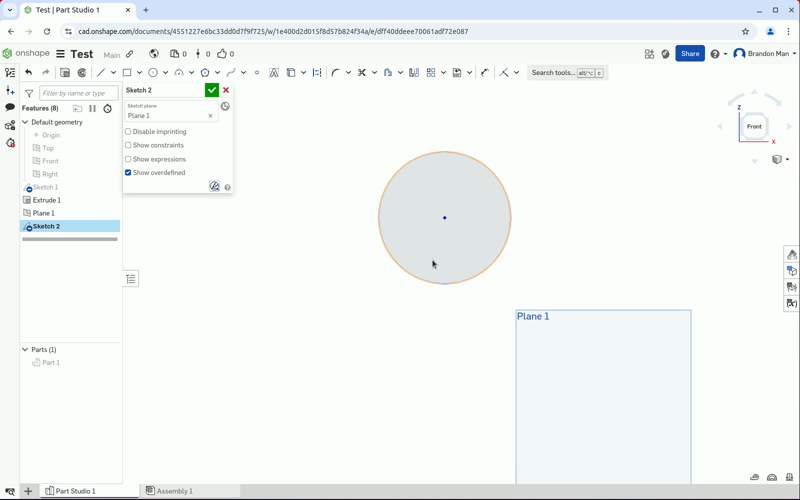
scroll(6)
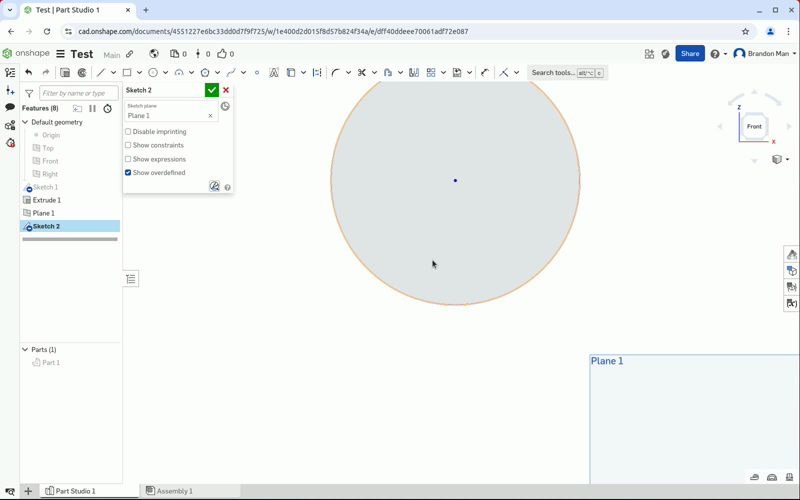
click(432, 259)
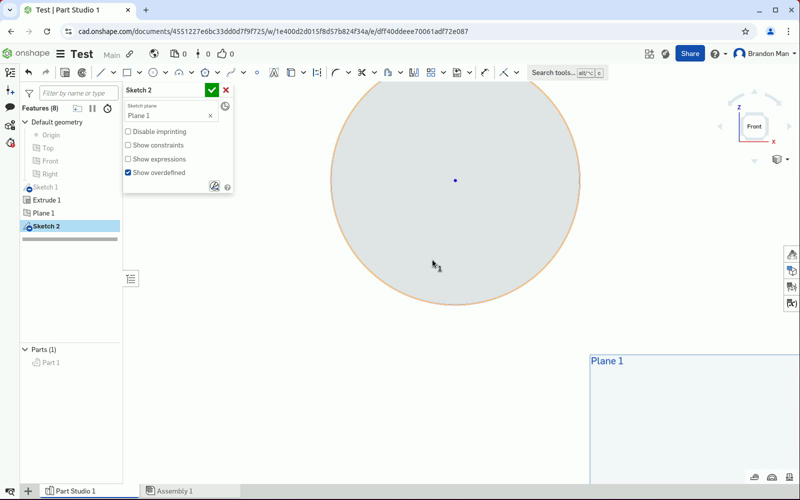
scroll(-6)
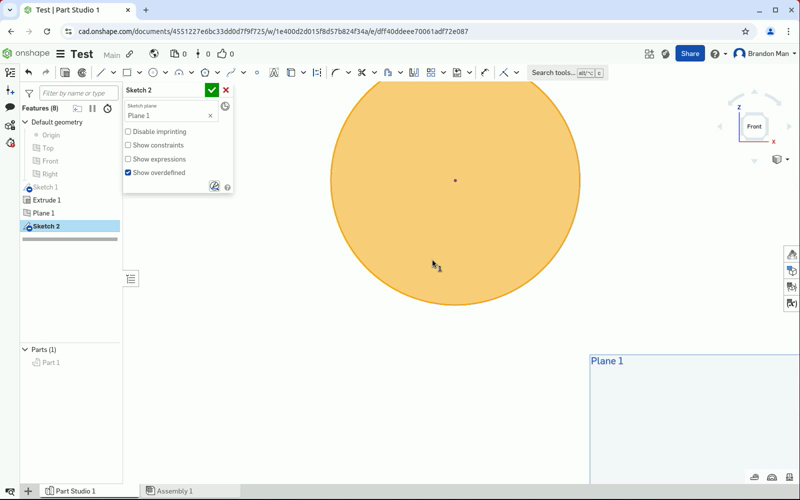
scroll(-6)
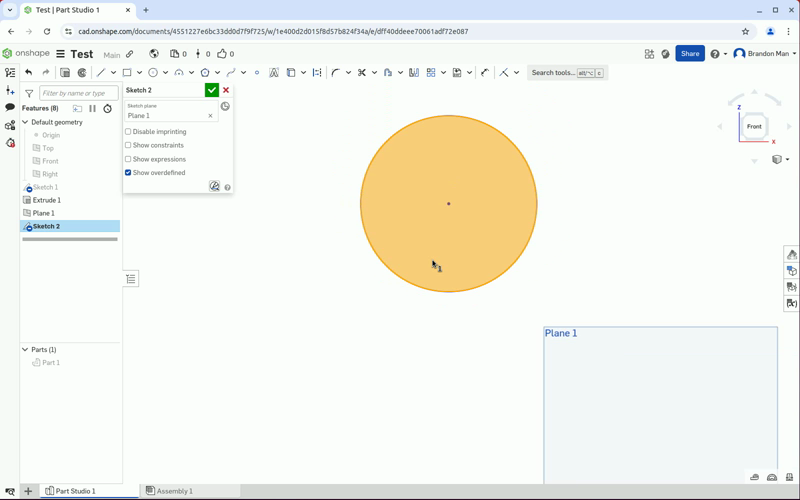
scroll(-6)
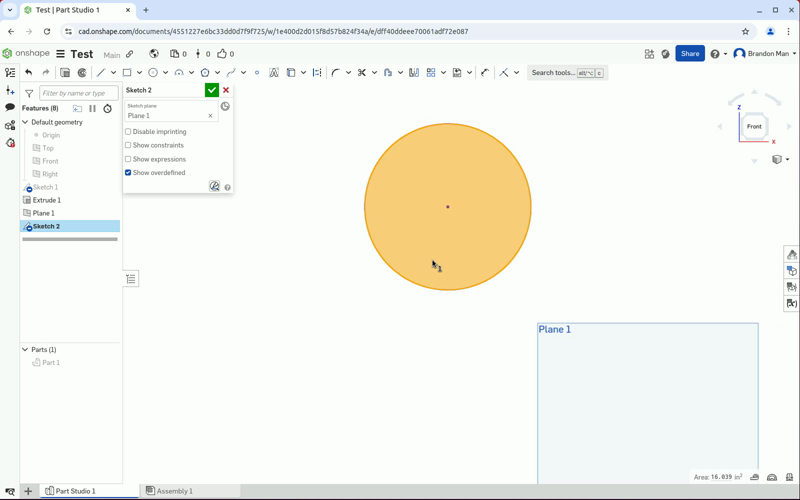
scroll(-6)
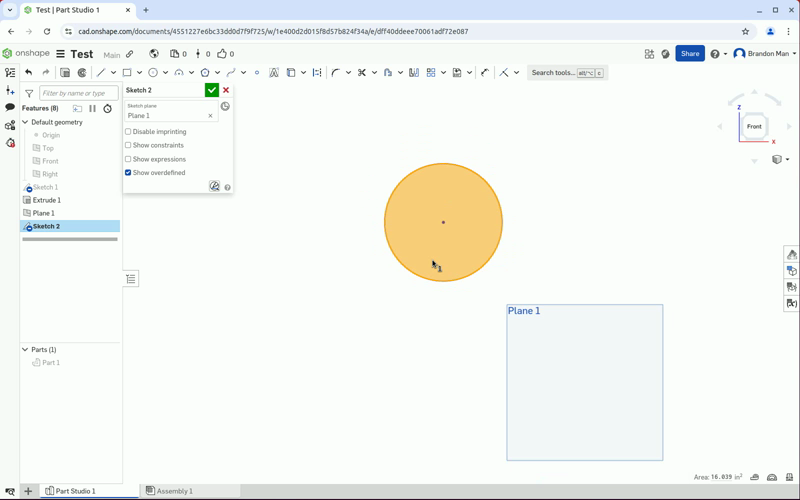
scroll(-6)
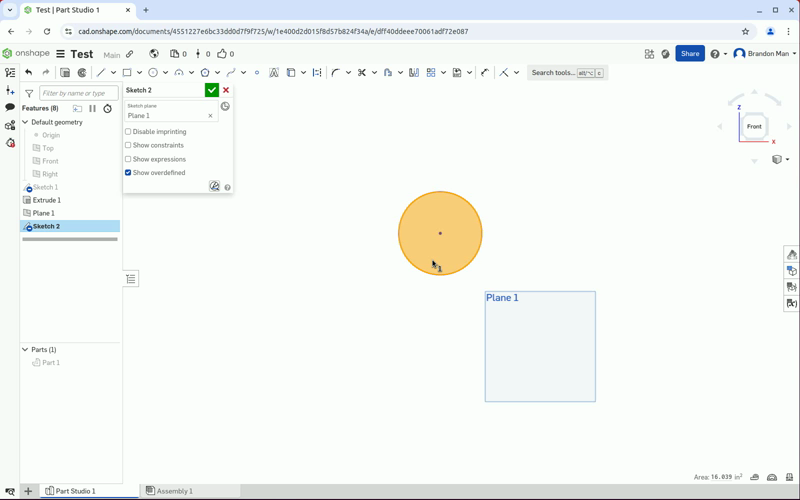
scroll(-6)
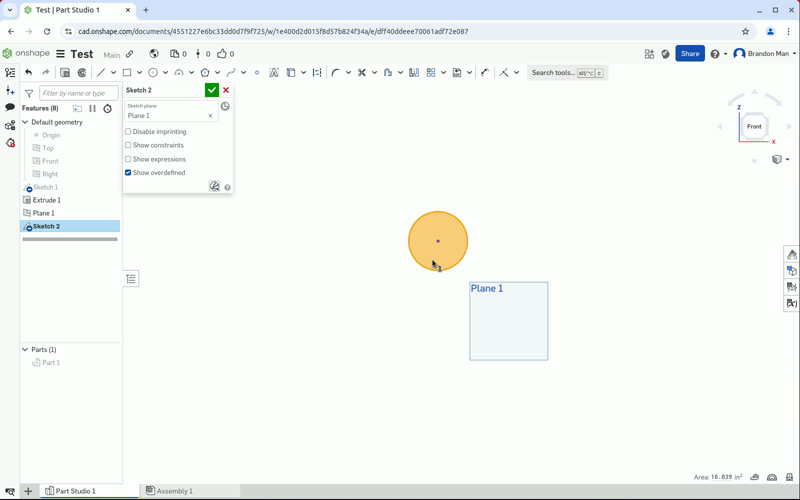
scroll(-6)
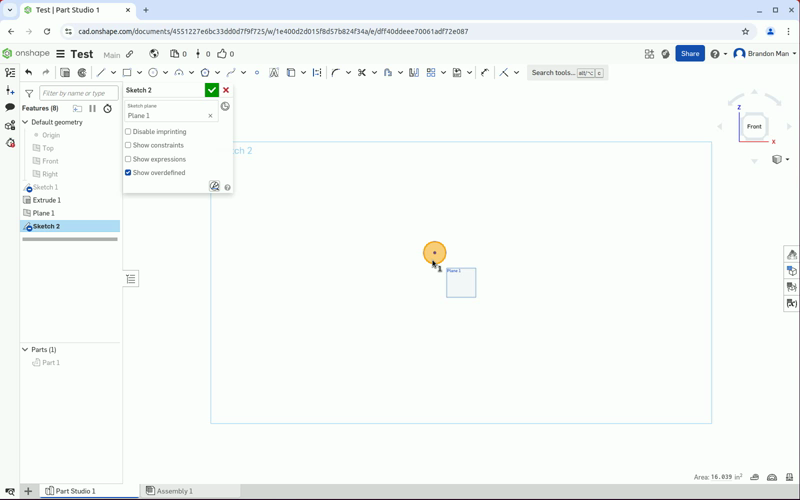
mouse_move(73, 352)
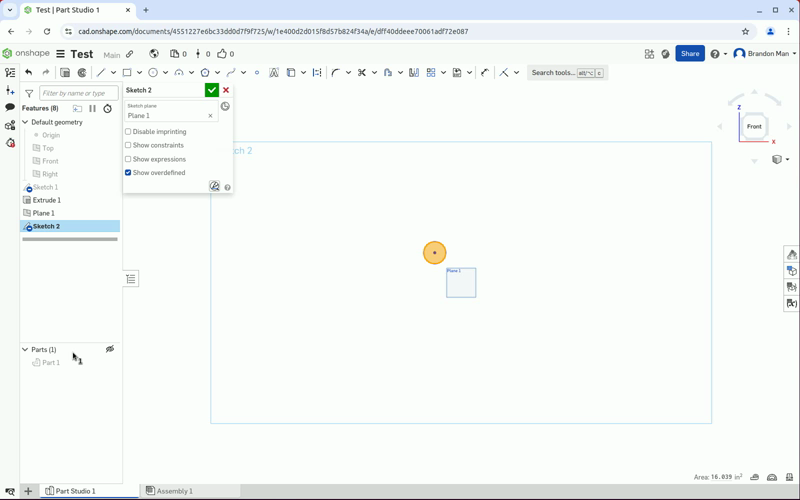
key(shift+y)
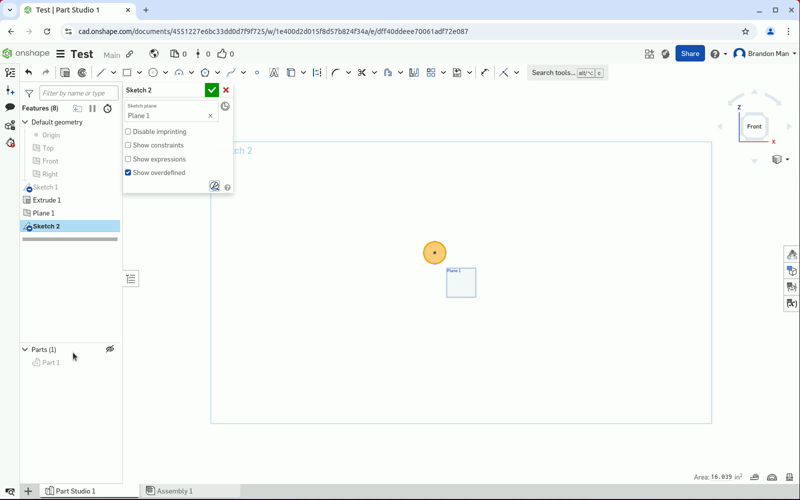
key(shift+e)
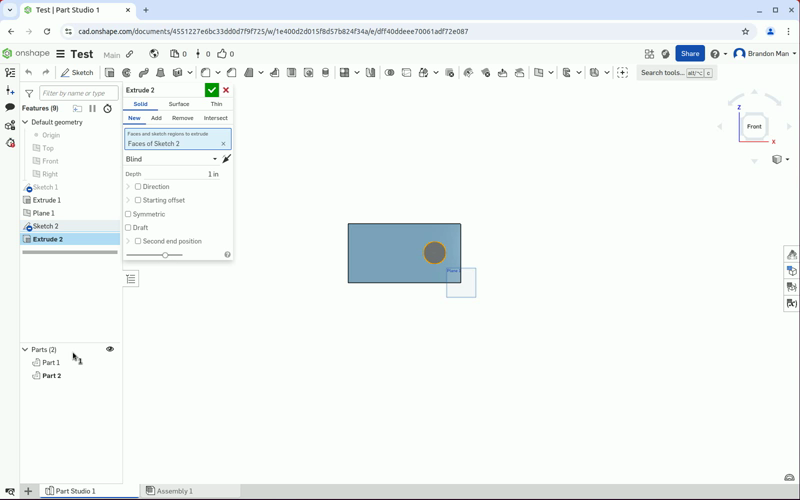
mouse_move(143, 106)
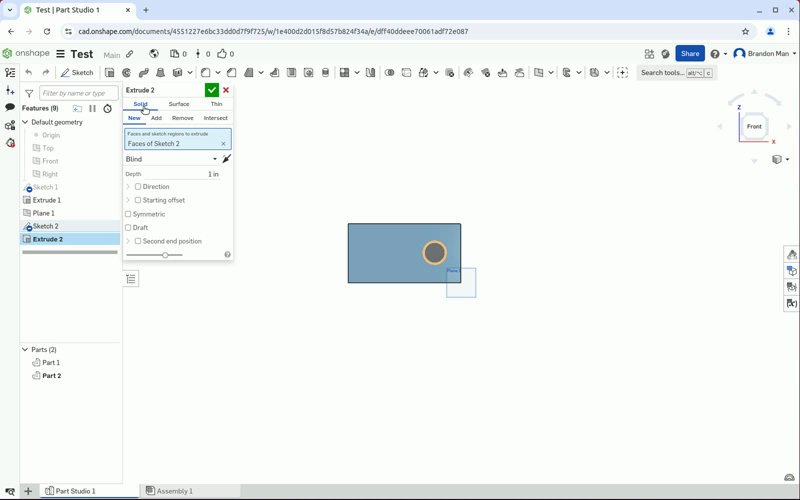
click(143, 106)
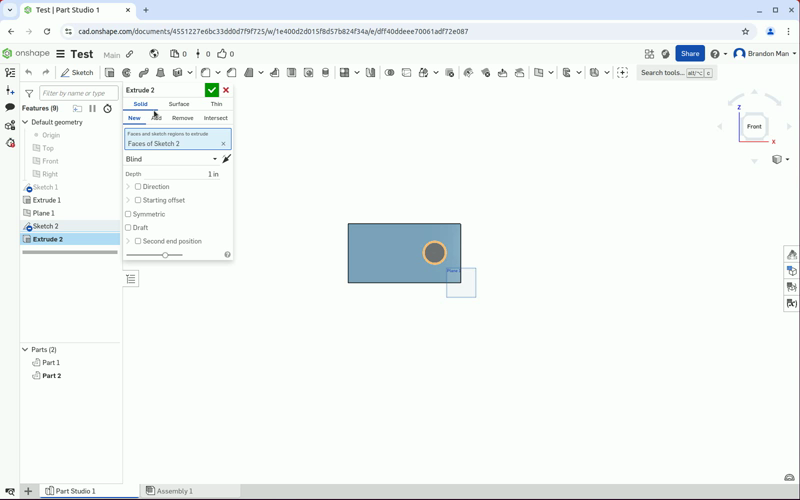
mouse_move(186, 120)
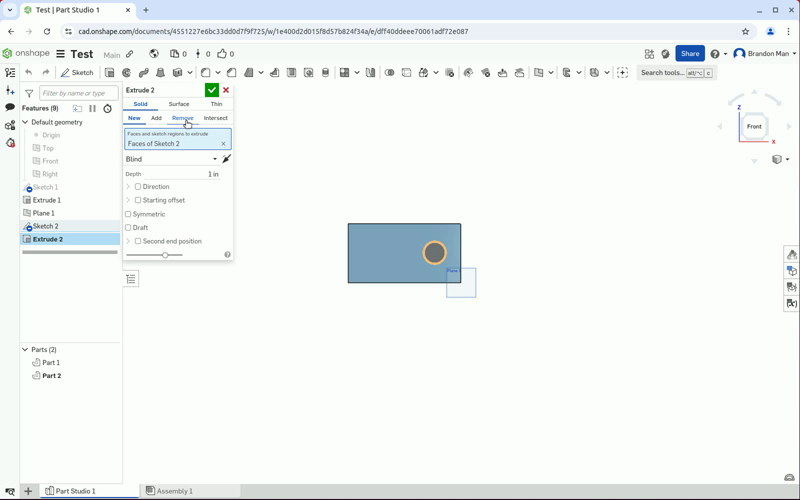
click(186, 120)
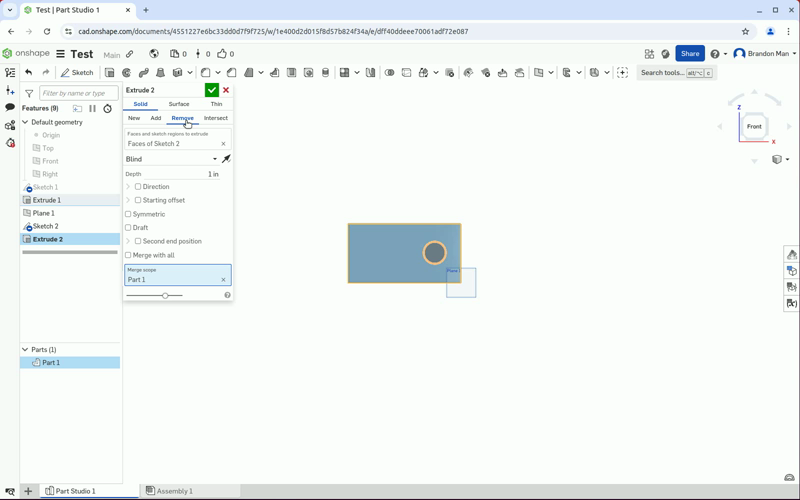
key(tab, 4)
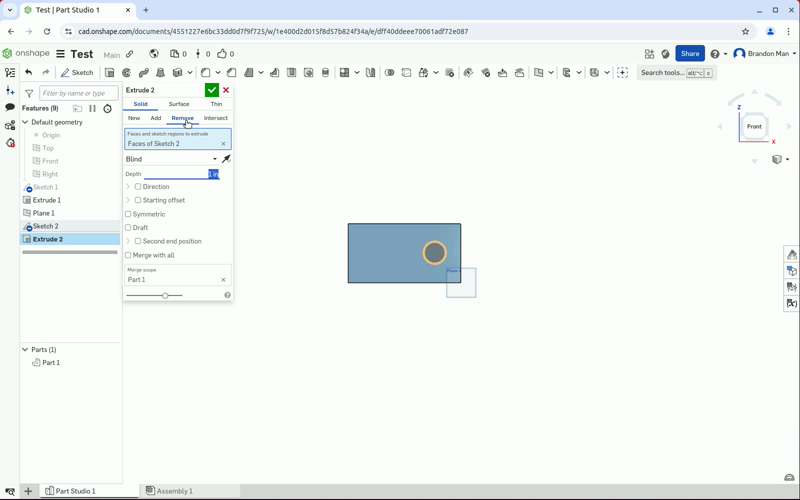
text(12.036)
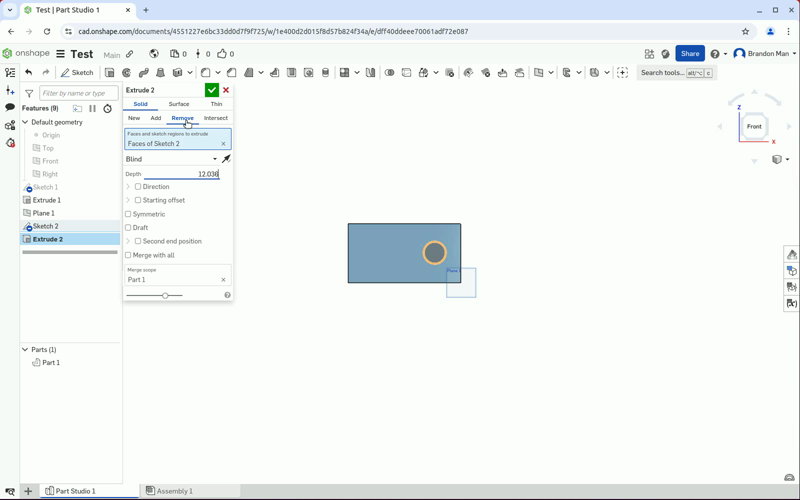
key(tab, 6)
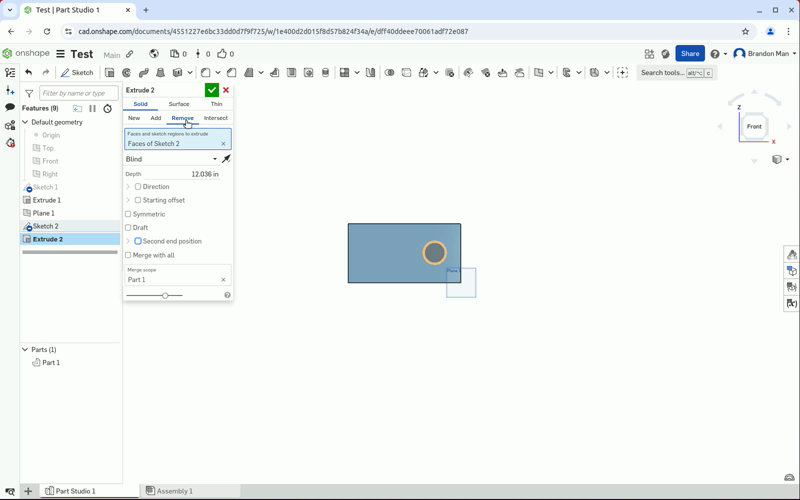
key(space)
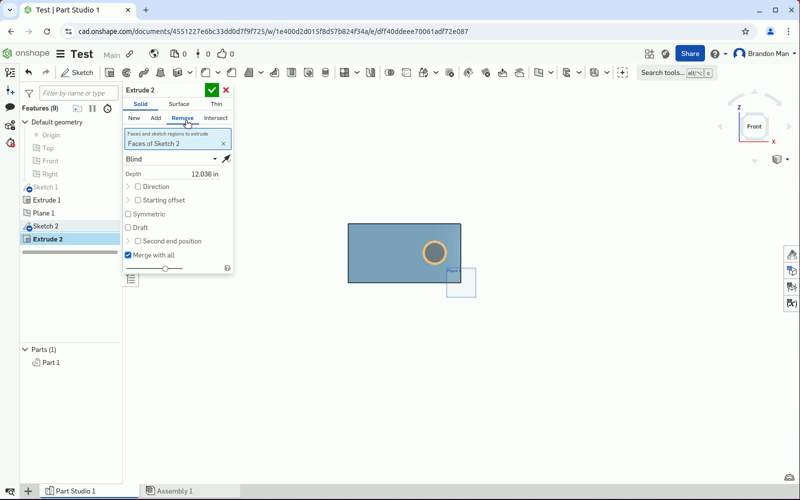
key(enter)
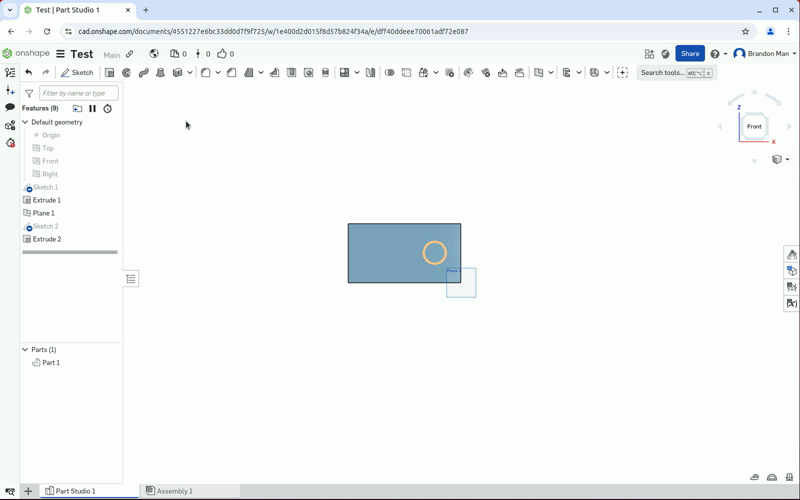
key(shift+h)
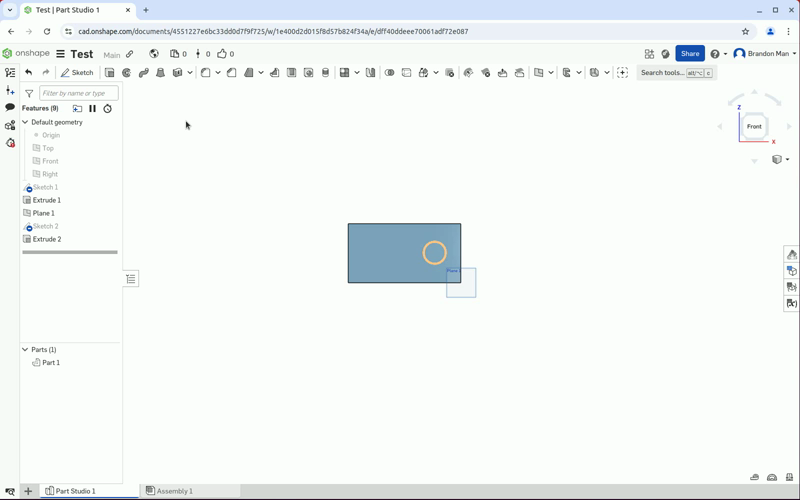
key(shift+h)
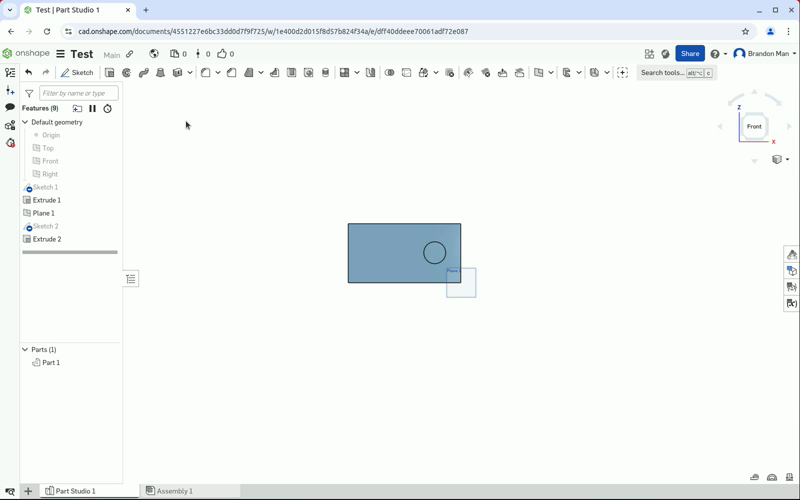
mouse_move(73, 189)
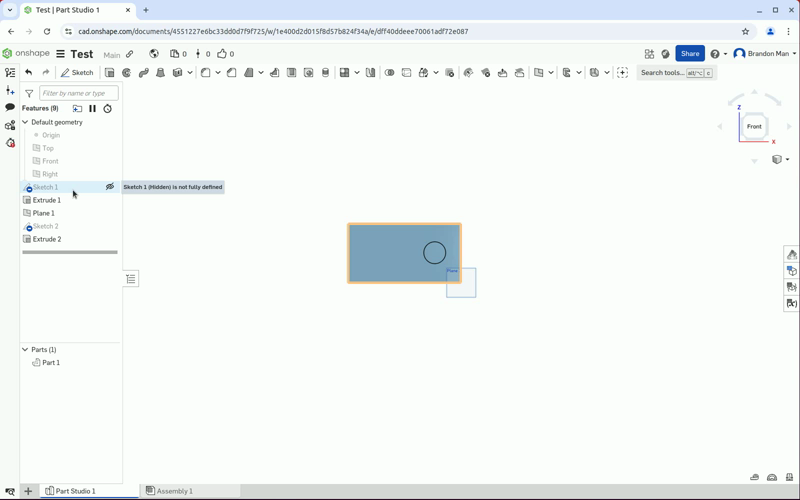
click(73, 189)
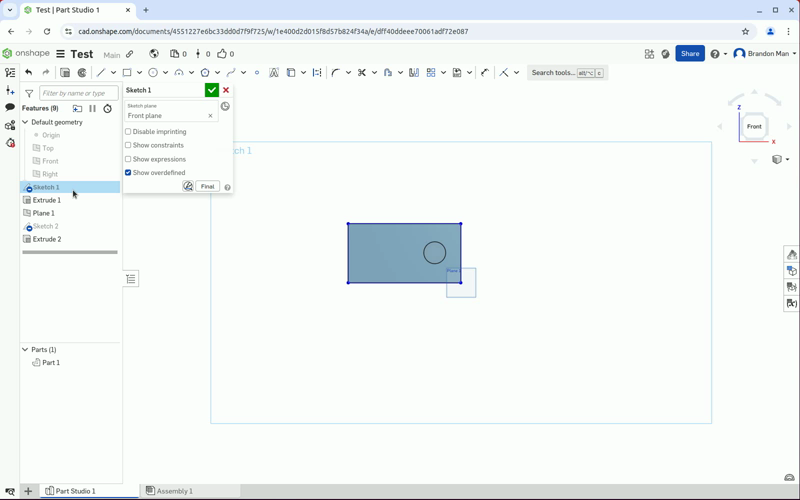
mouse_move(229, 92)
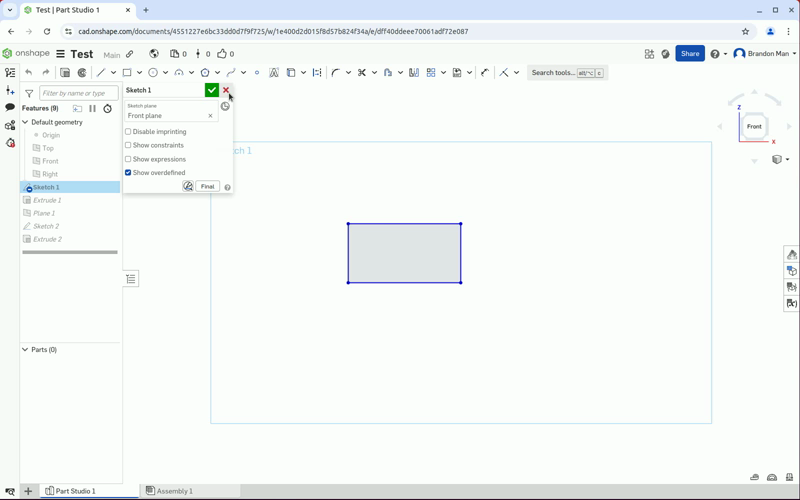
click(229, 92)
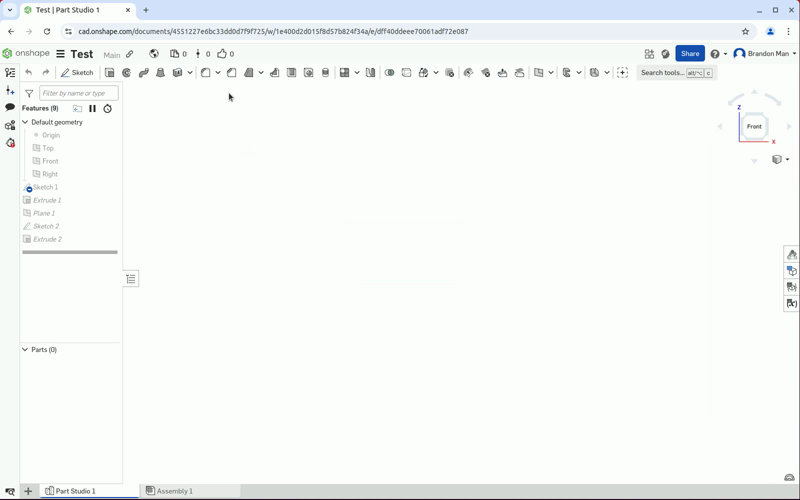
key(shift+s)
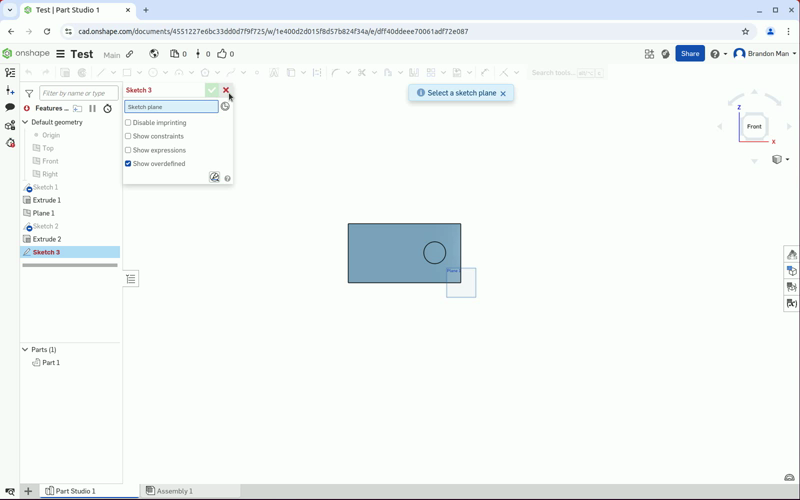
mouse_move(73, 215)
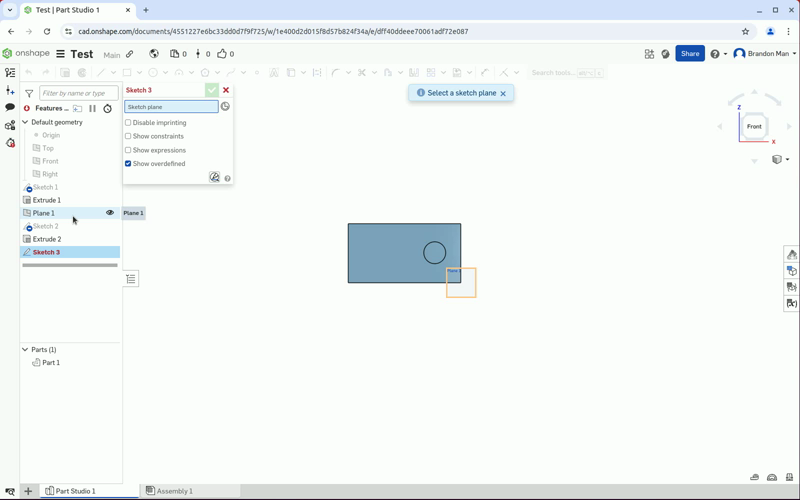
click(73, 215)
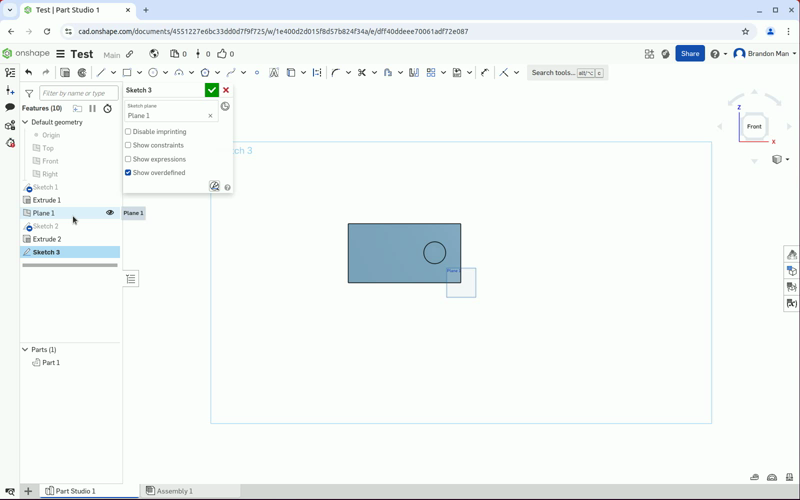
mouse_move(73, 352)
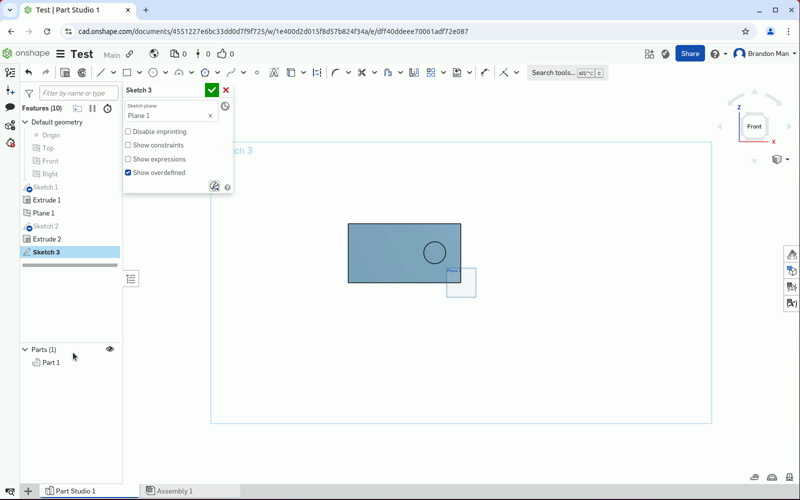
key(y)
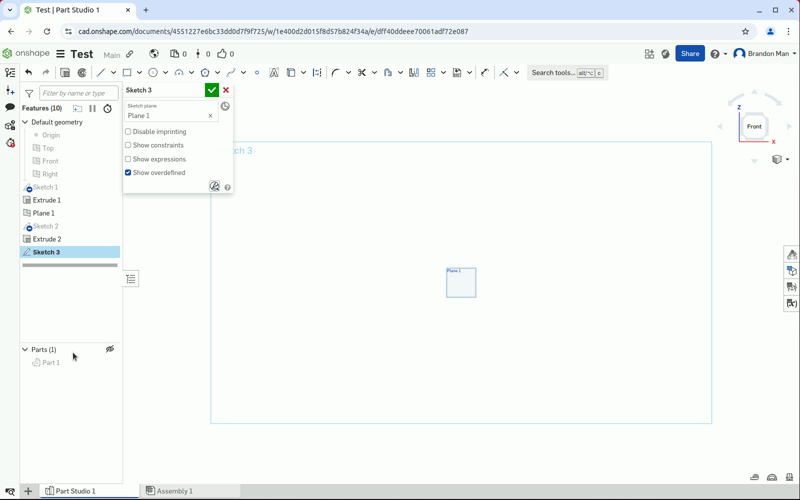
key(l)
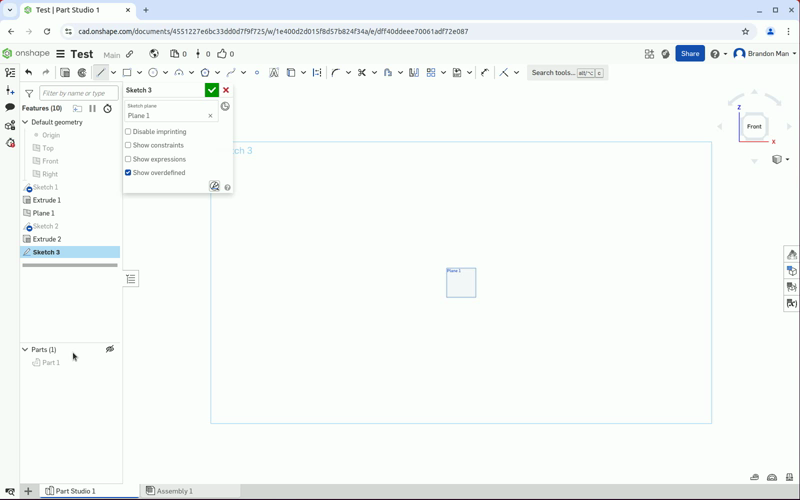
key_down(shift)
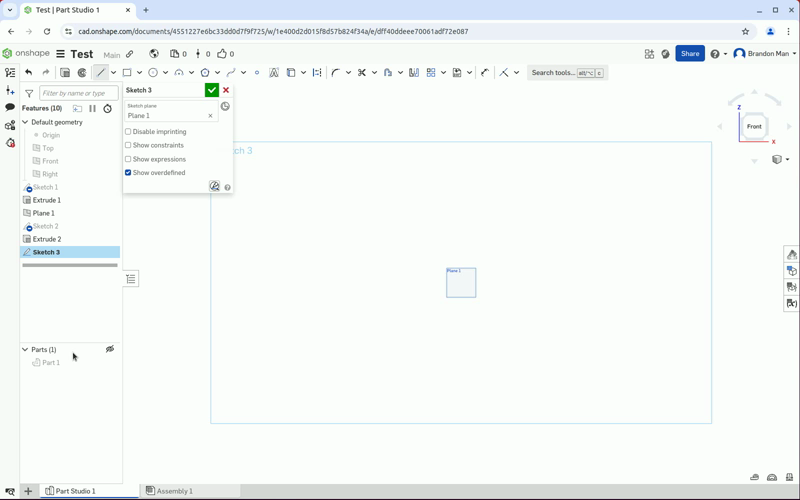
mouse_move(366, 264)
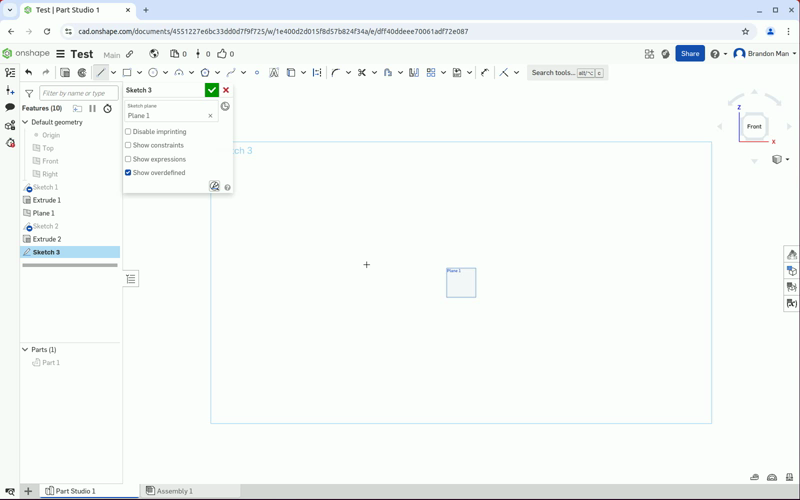
click(366, 264)
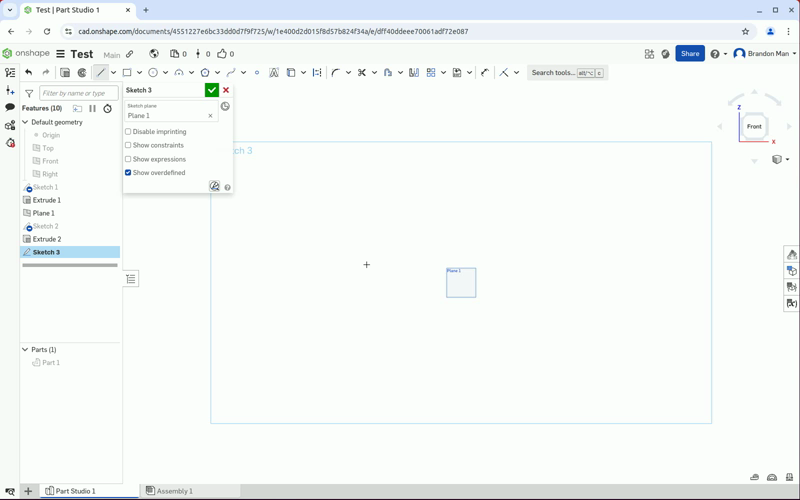
key_up(shift)
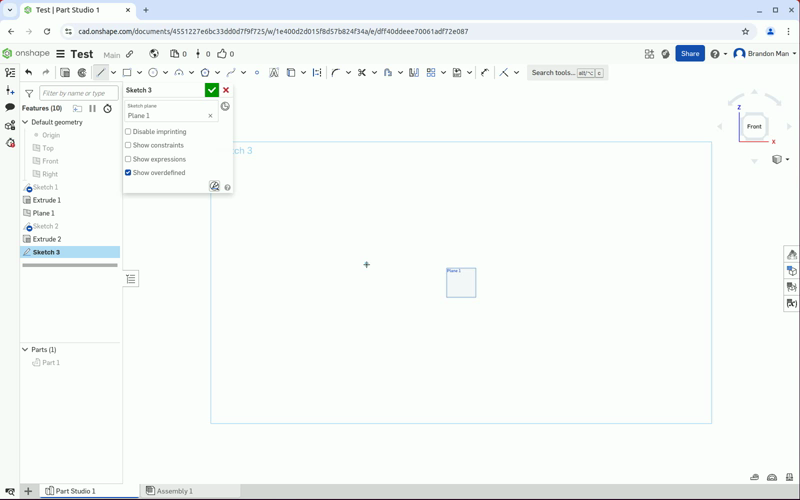
key_down(shift)
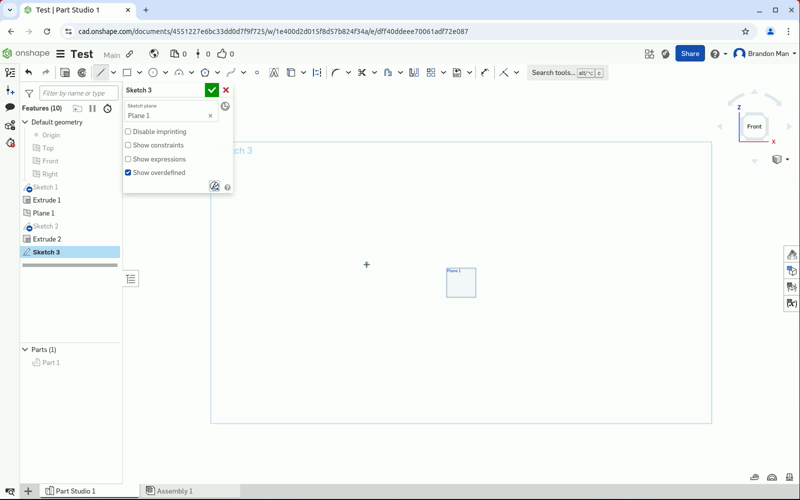
mouse_move(396, 264)
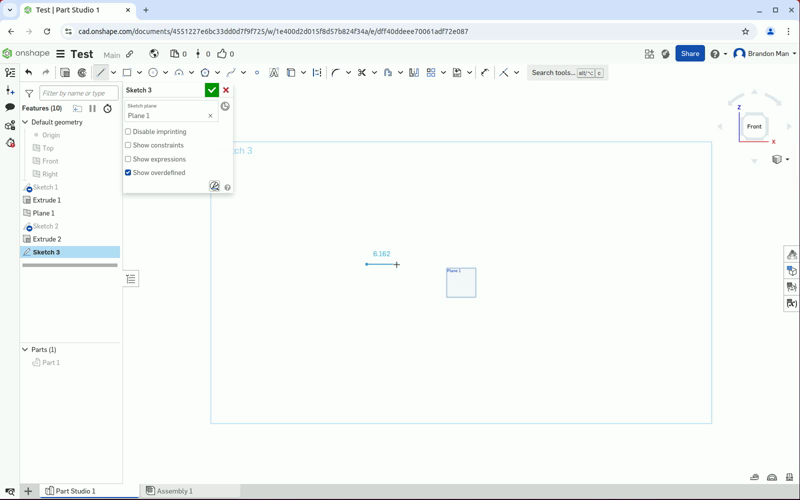
mouse_move(387, 264)
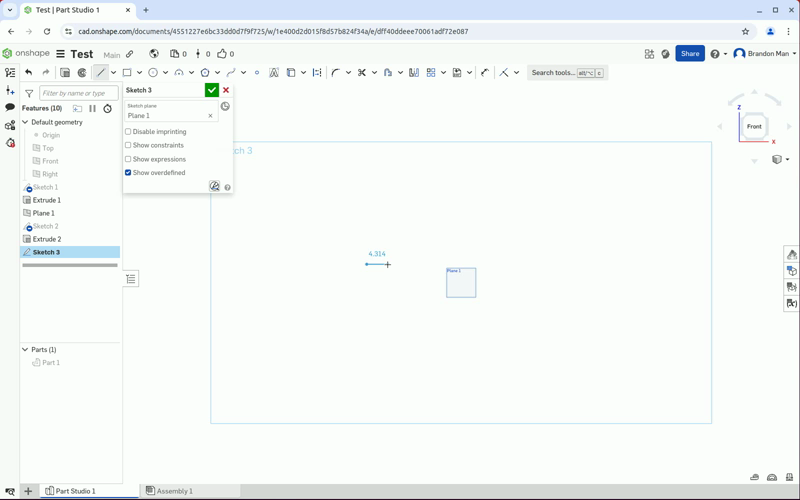
click(387, 264)
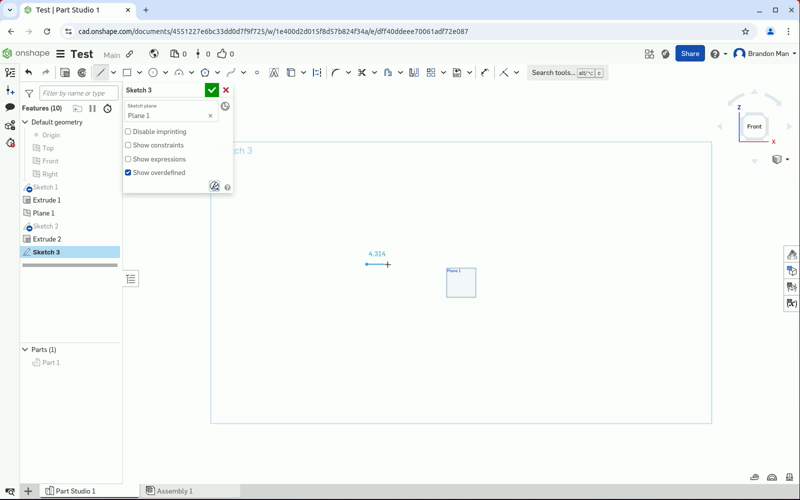
key_up(shift)
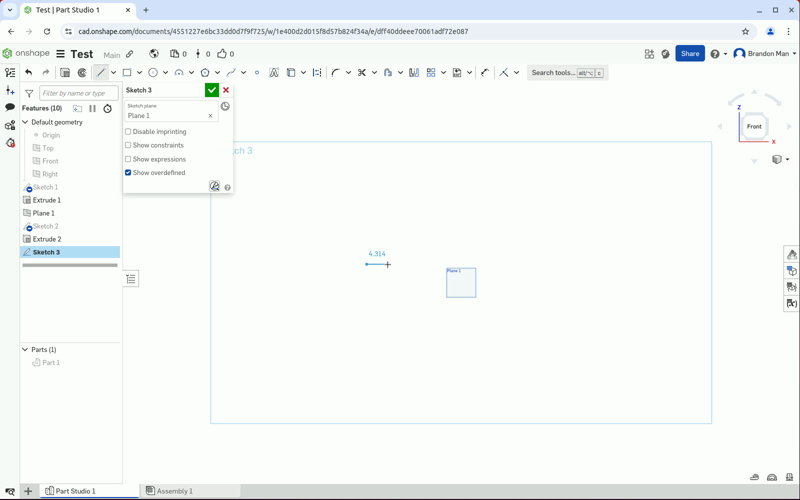
key_down(shift)
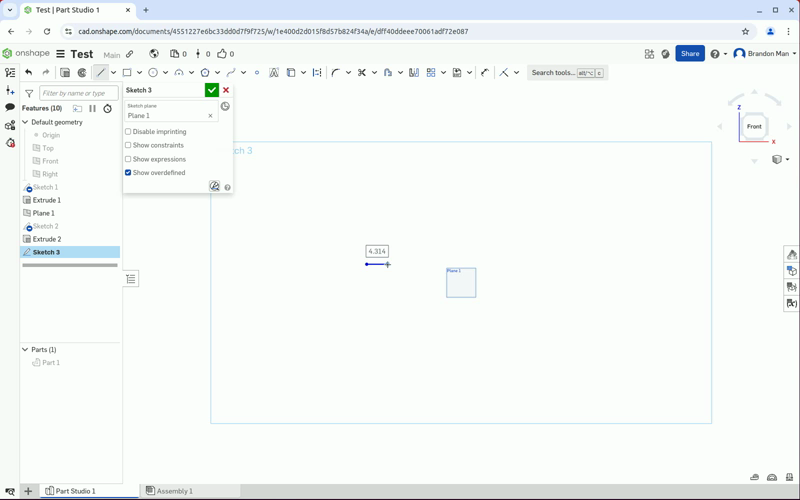
mouse_move(417, 264)
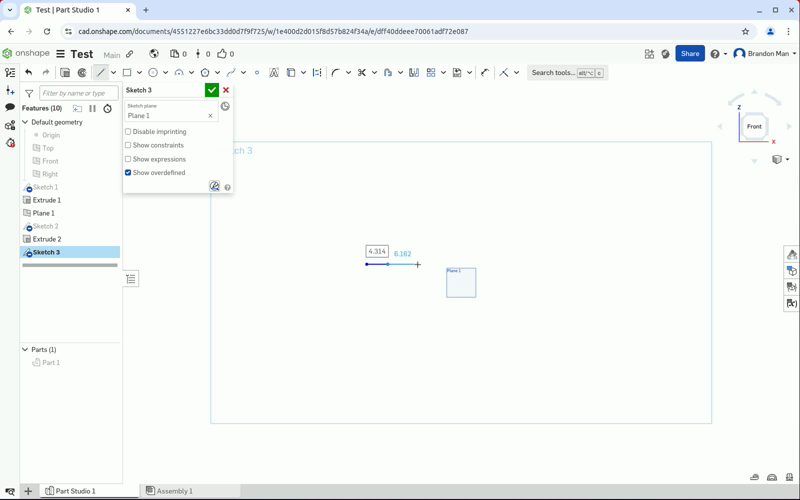
mouse_move(387, 243)
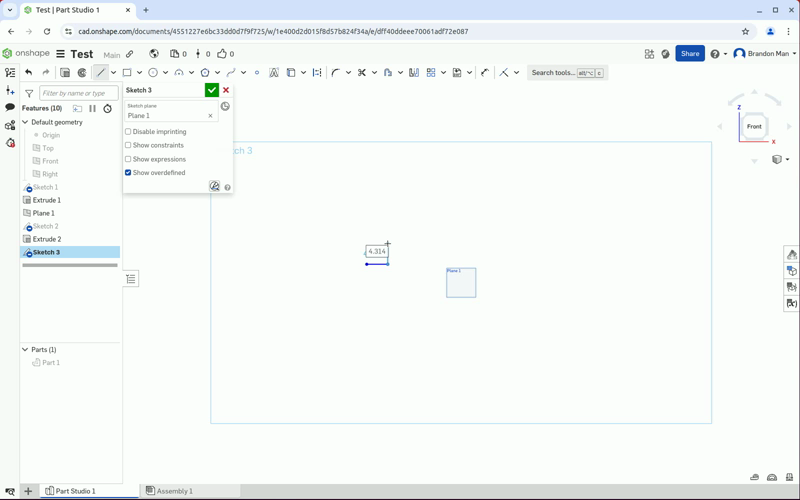
click(387, 243)
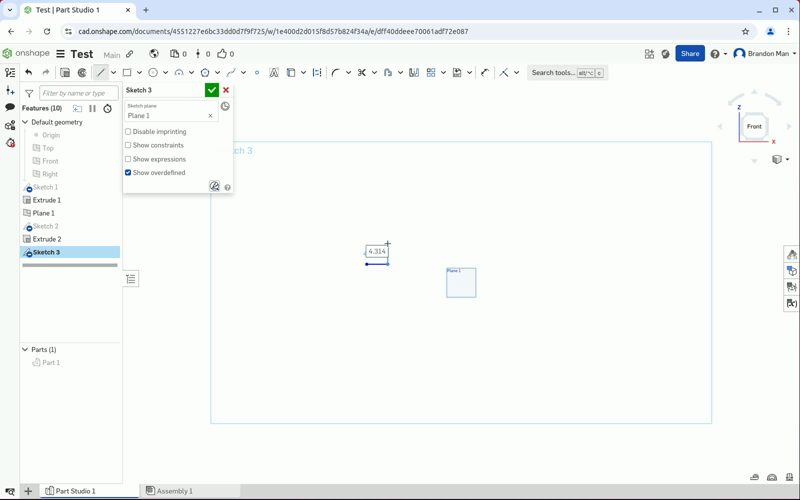
key_up(shift)
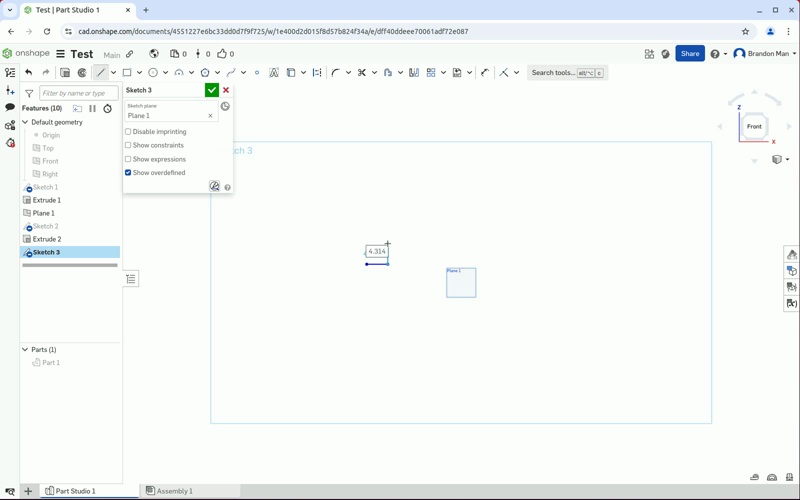
key_down(shift)
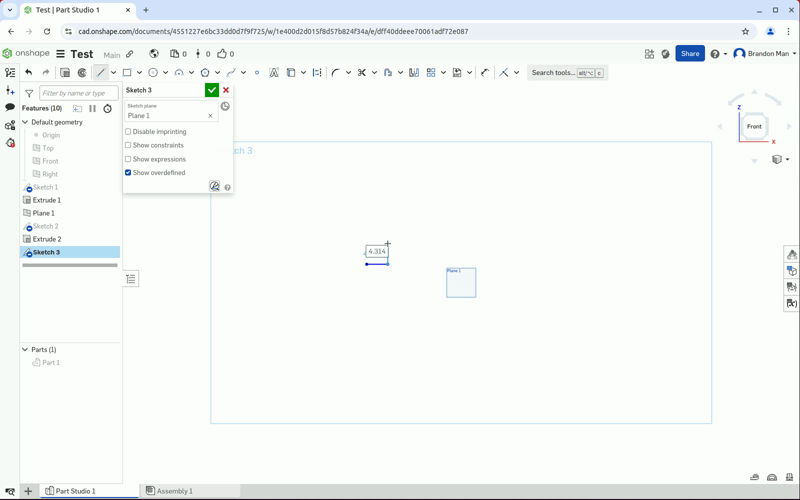
mouse_move(417, 243)
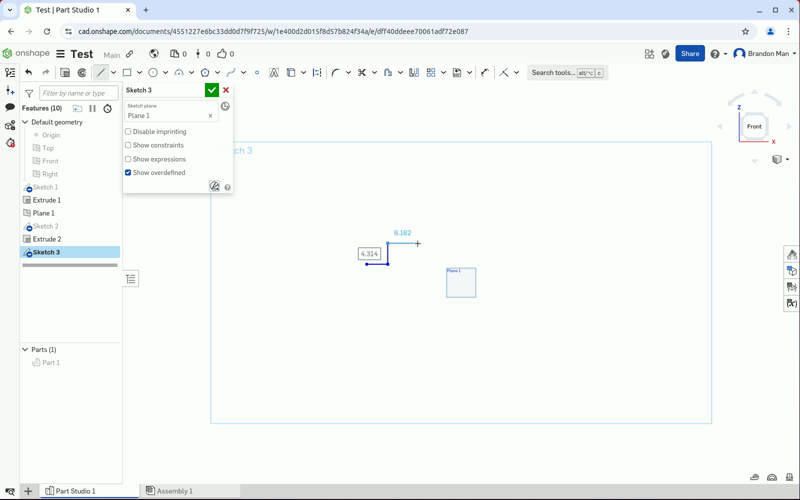
mouse_move(366, 243)
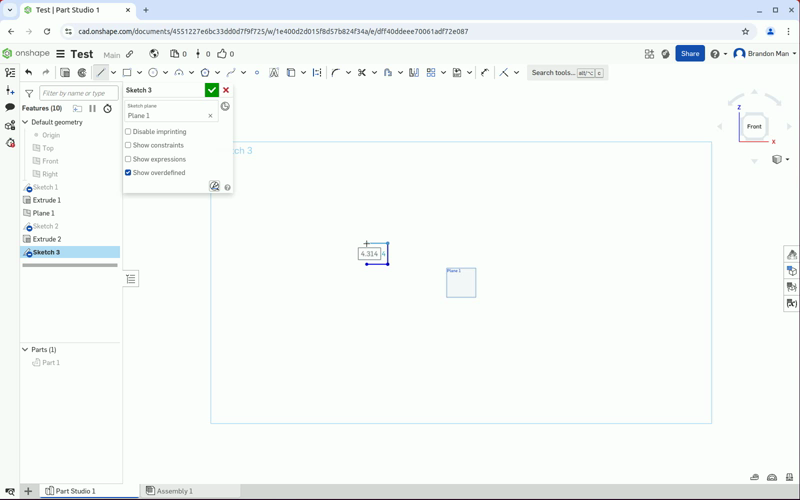
click(366, 243)
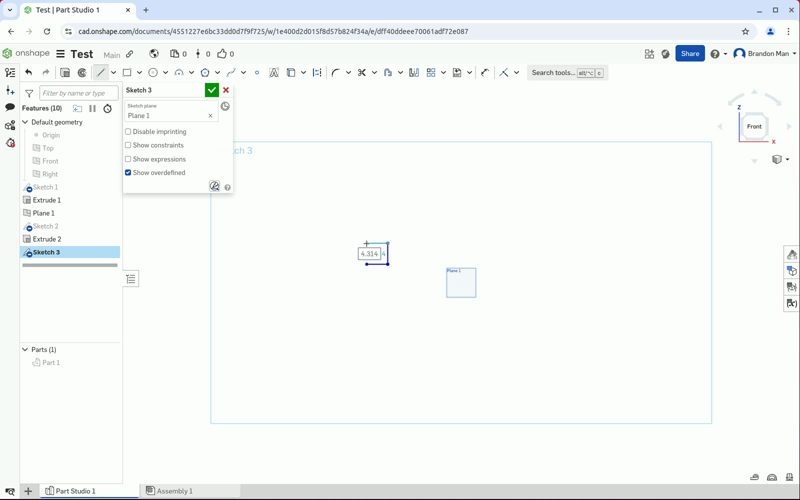
key_up(shift)
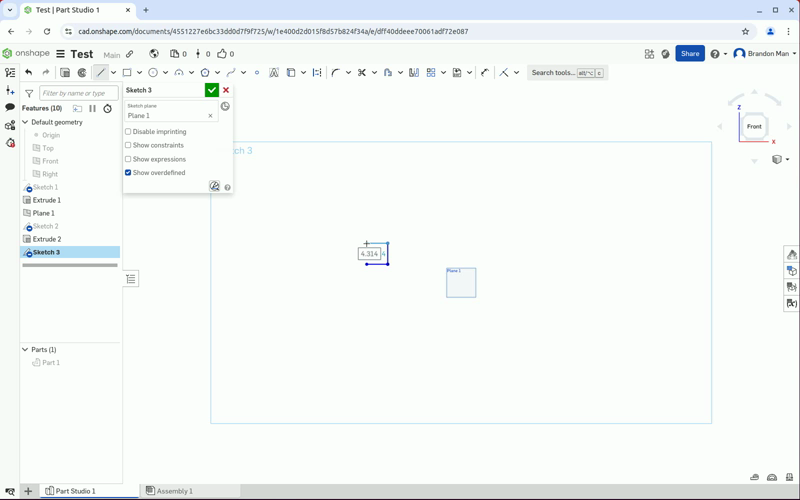
mouse_move(396, 243)
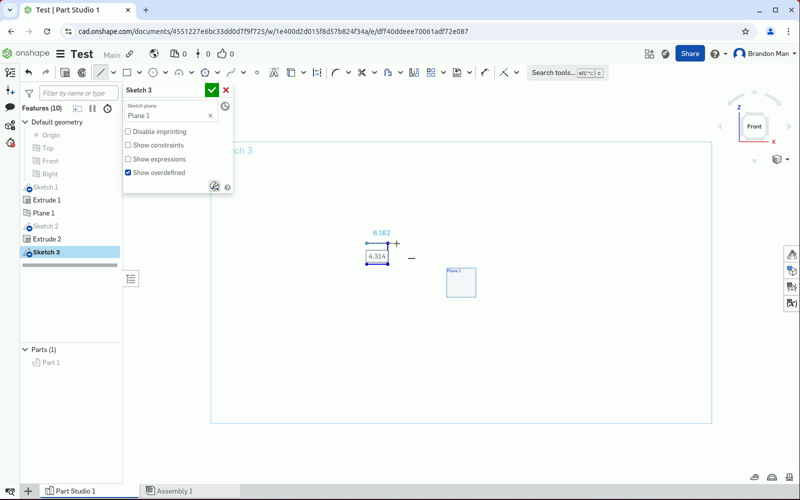
key_down(shift)
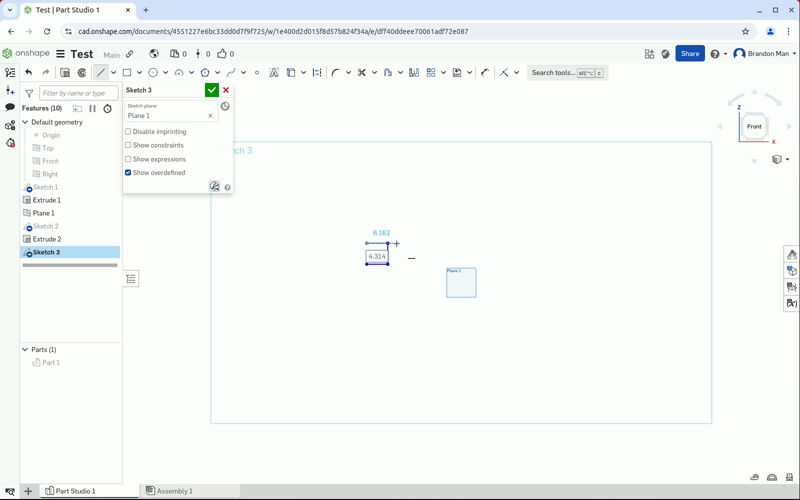
mouse_move(366, 264)
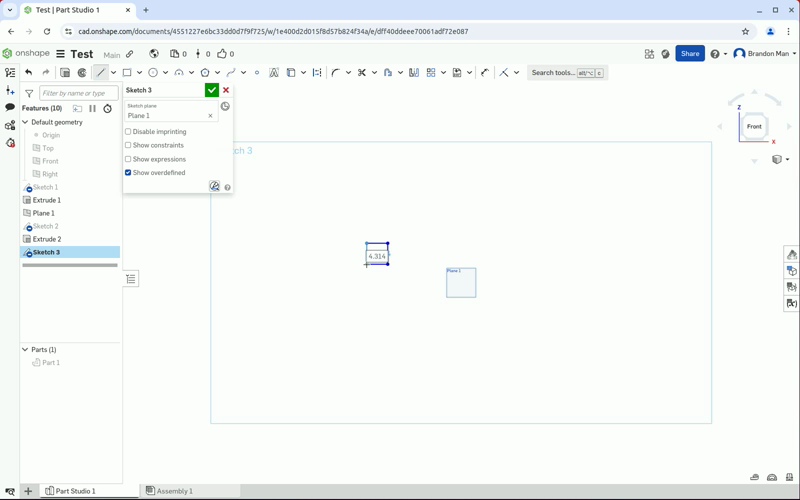
key_up(shift)
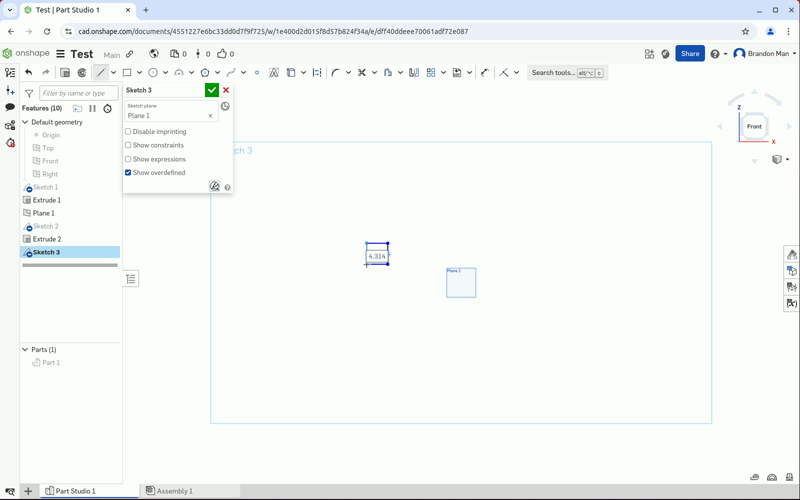
click(366, 264)
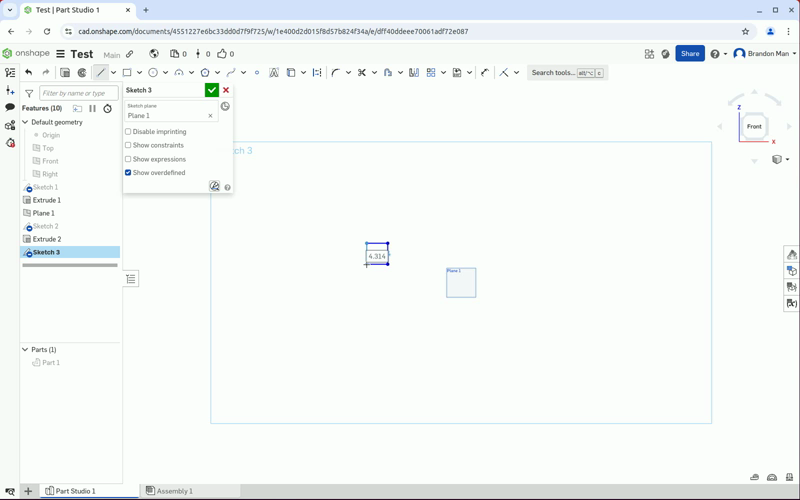
key(esc)
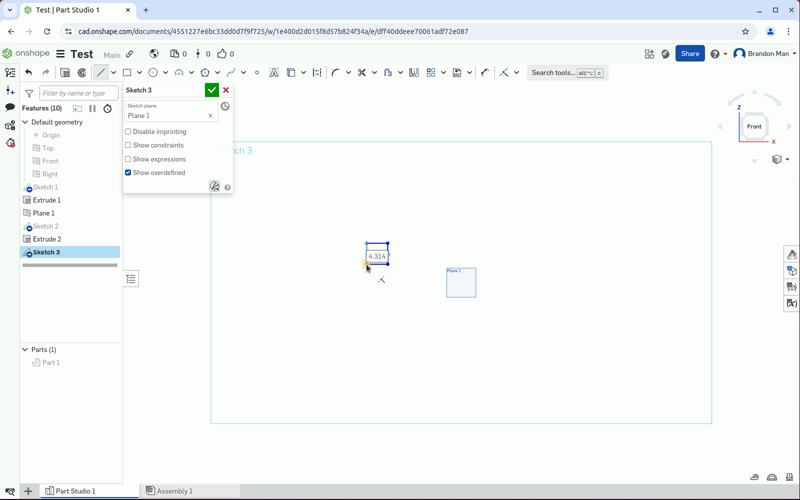
mouse_move(372, 252)
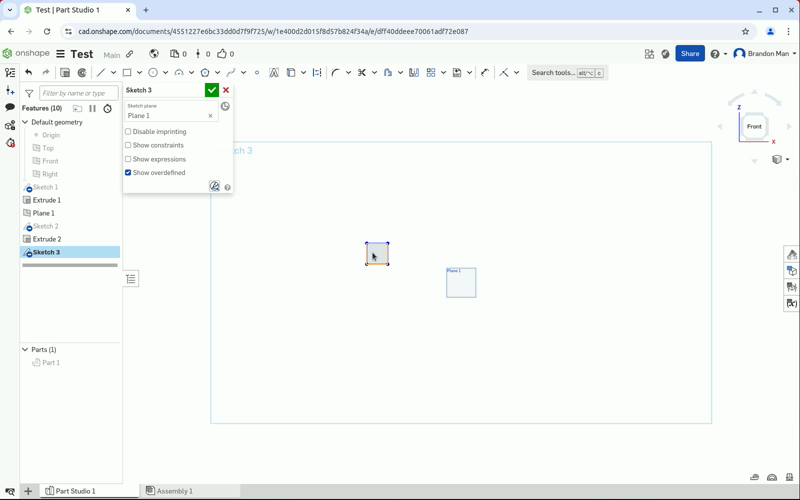
scroll(6)
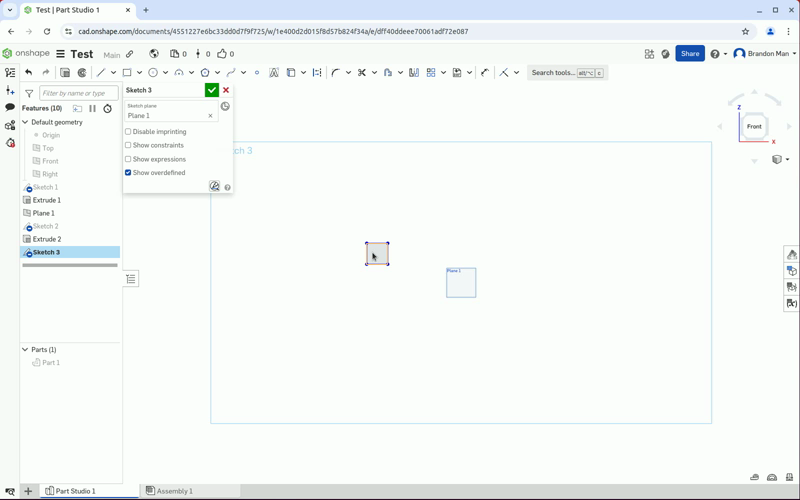
scroll(6)
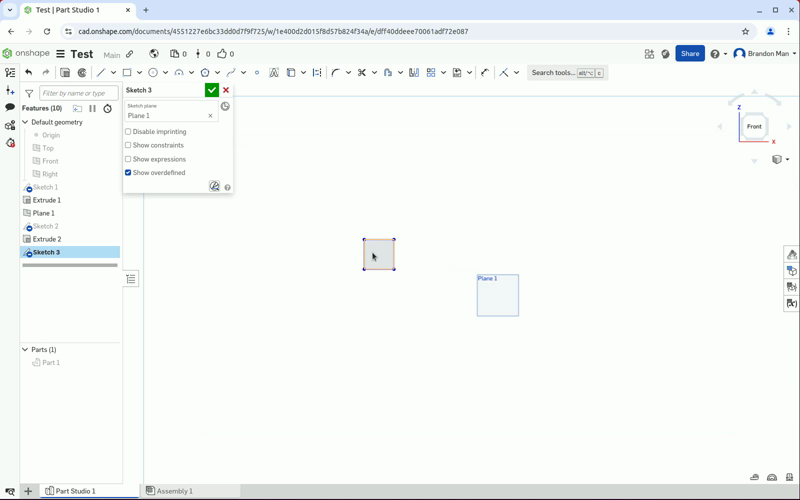
scroll(6)
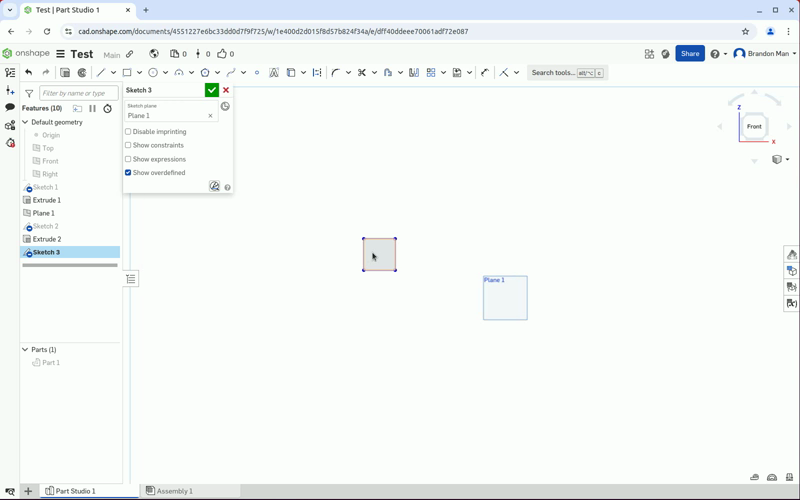
scroll(6)
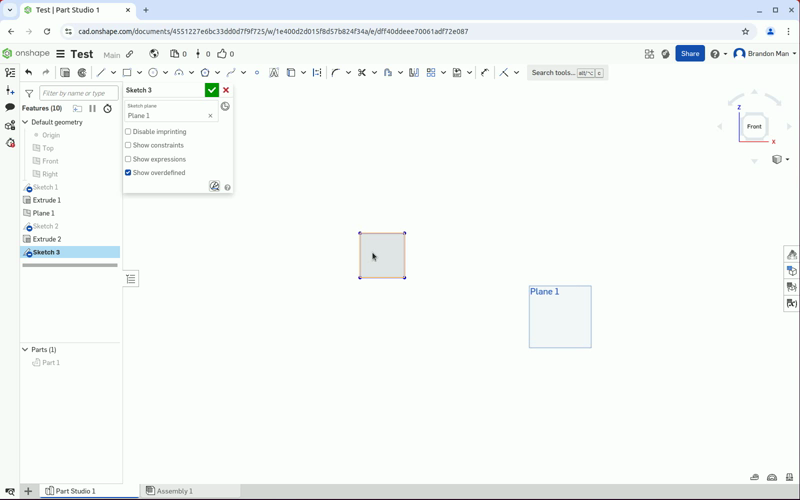
scroll(6)
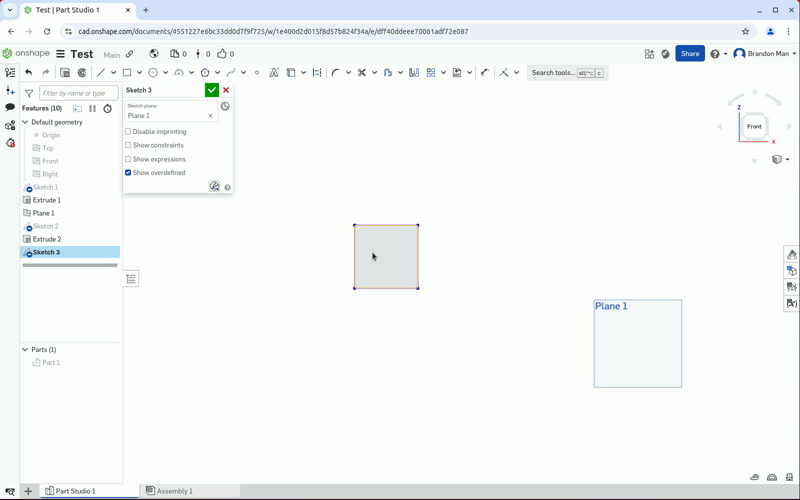
scroll(6)
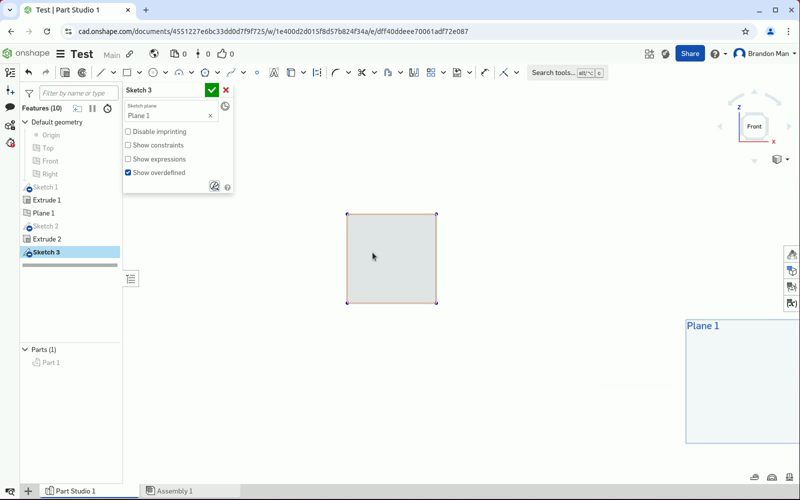
scroll(6)
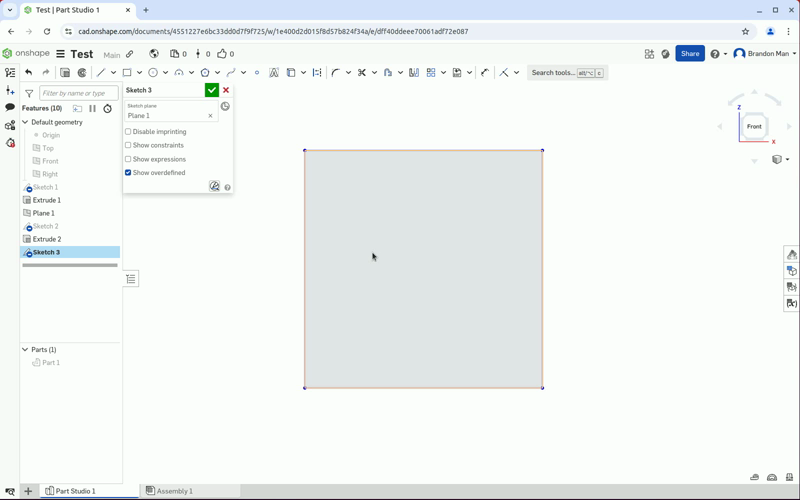
click(372, 252)
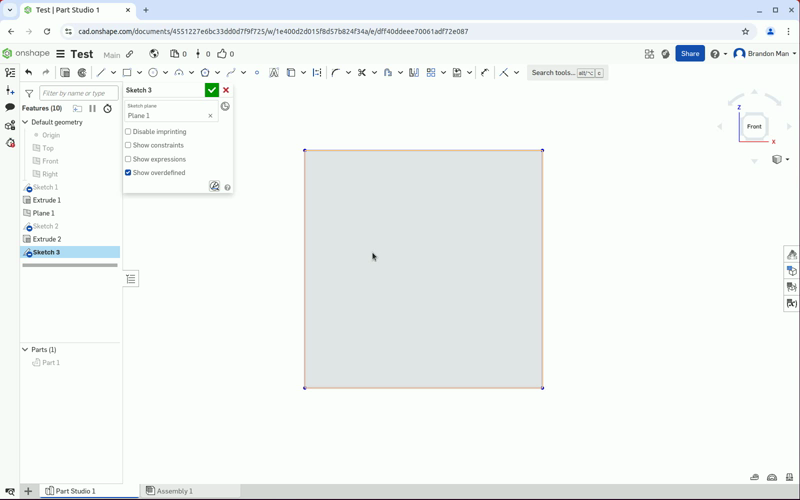
scroll(-6)
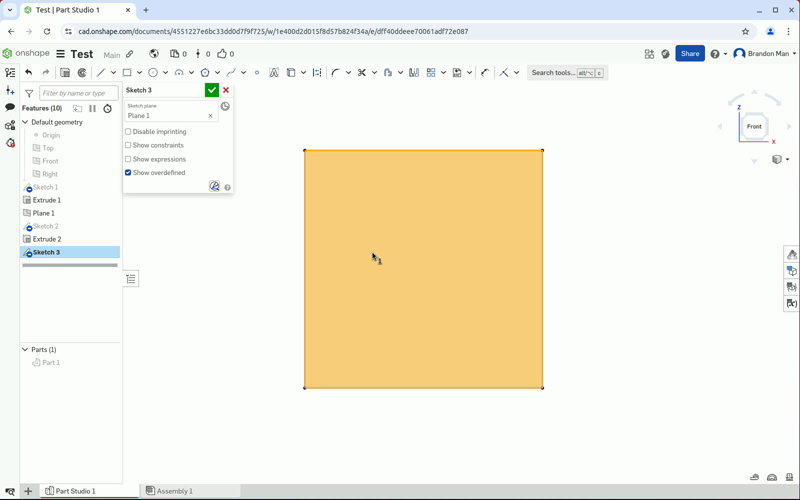
scroll(-6)
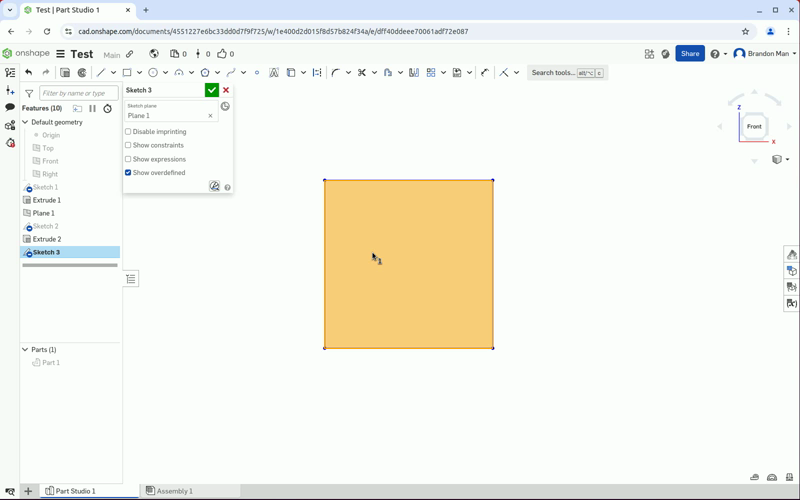
scroll(-6)
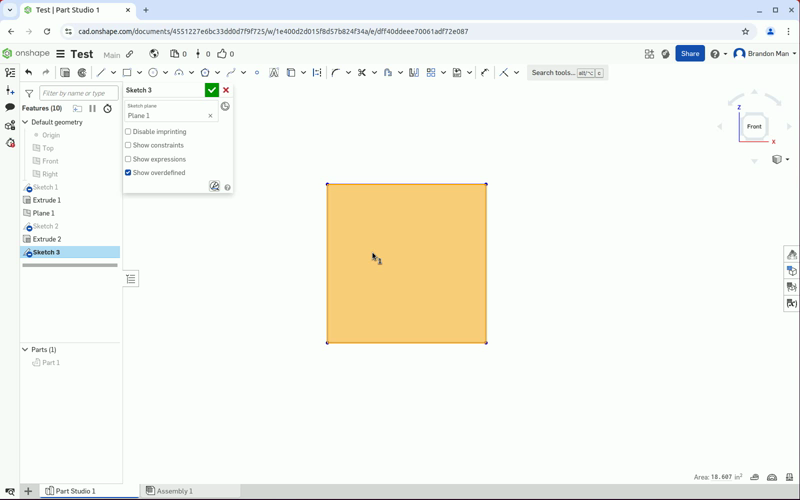
scroll(-6)
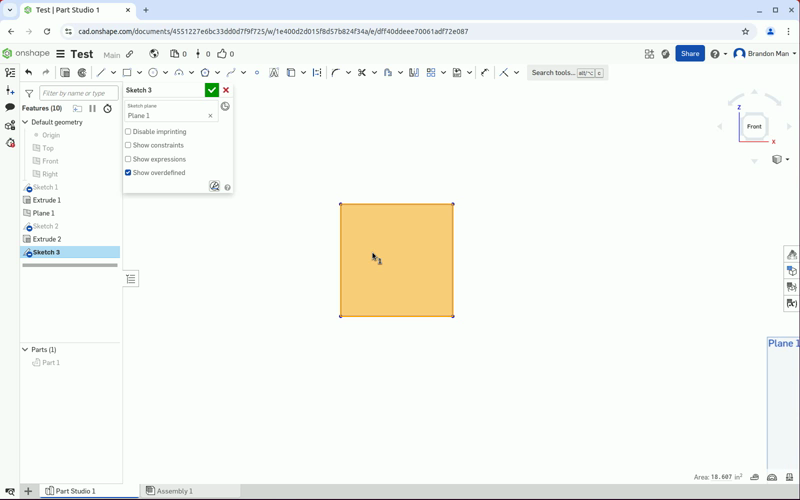
scroll(-6)
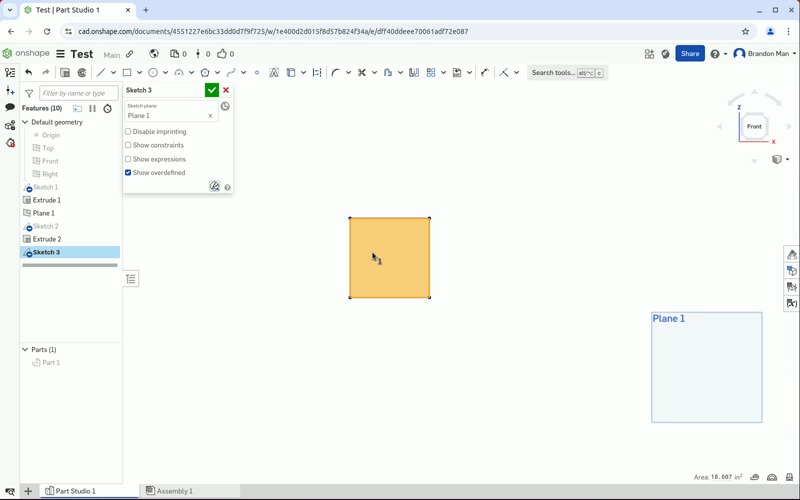
scroll(-6)
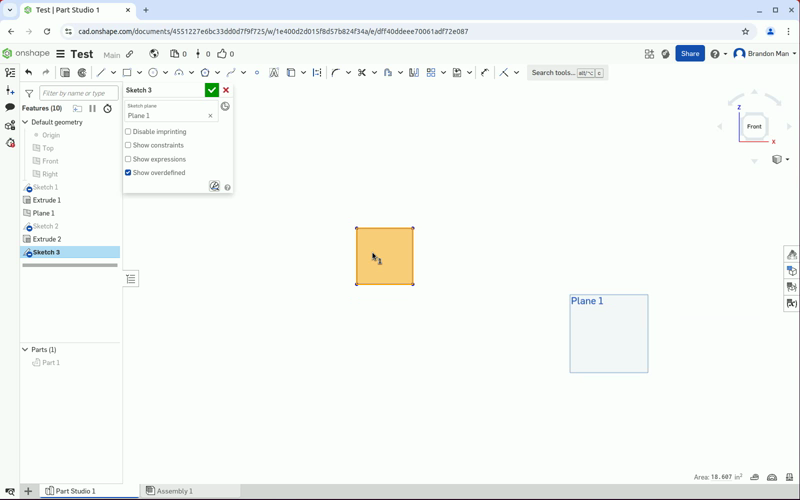
scroll(-6)
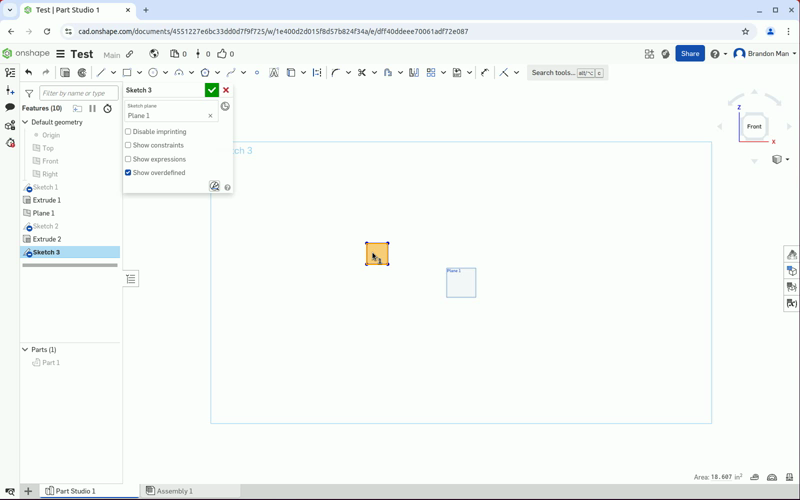
mouse_move(73, 352)
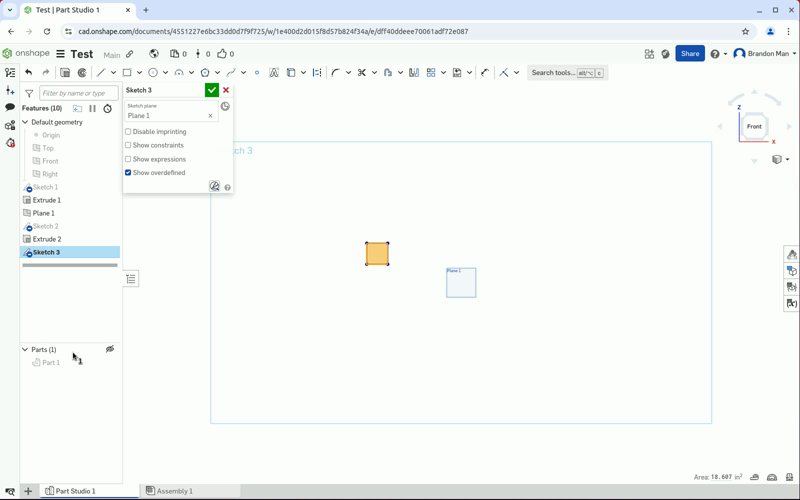
key(shift+y)
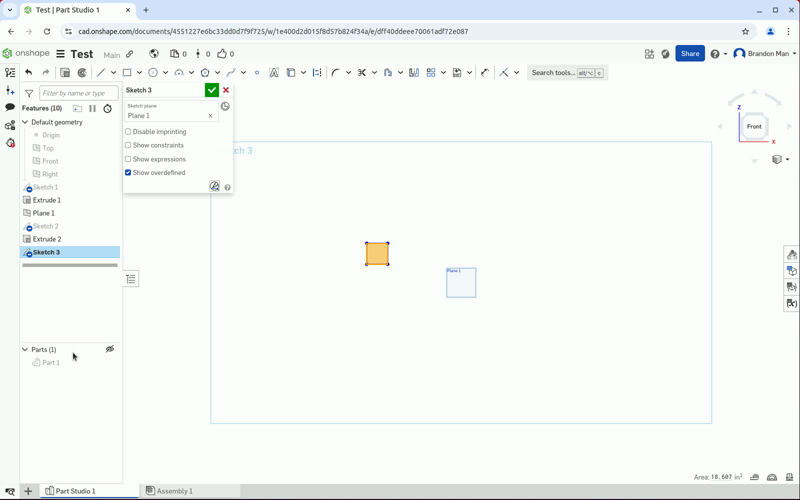
key(shift+e)
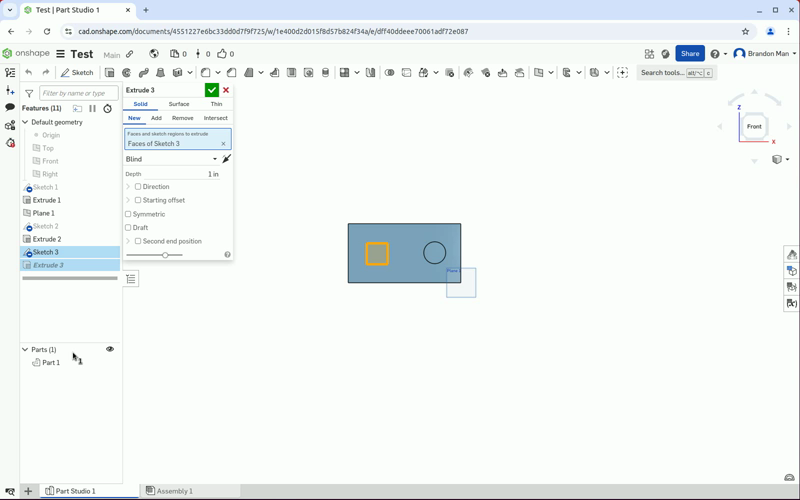
mouse_move(143, 106)
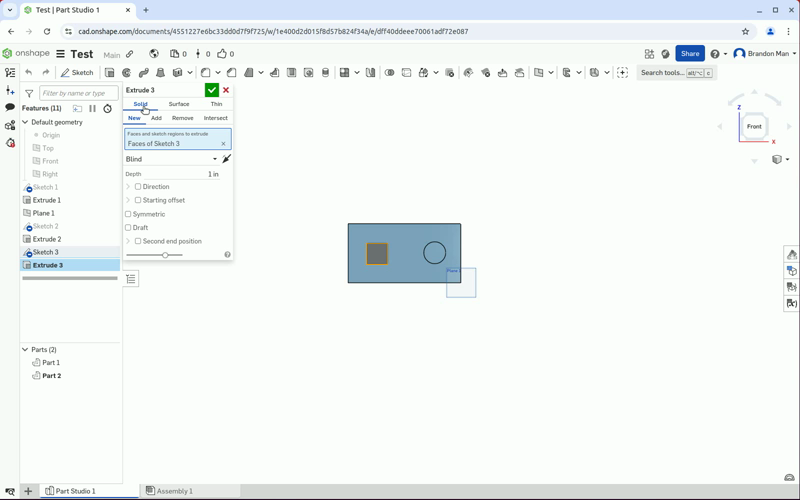
click(143, 106)
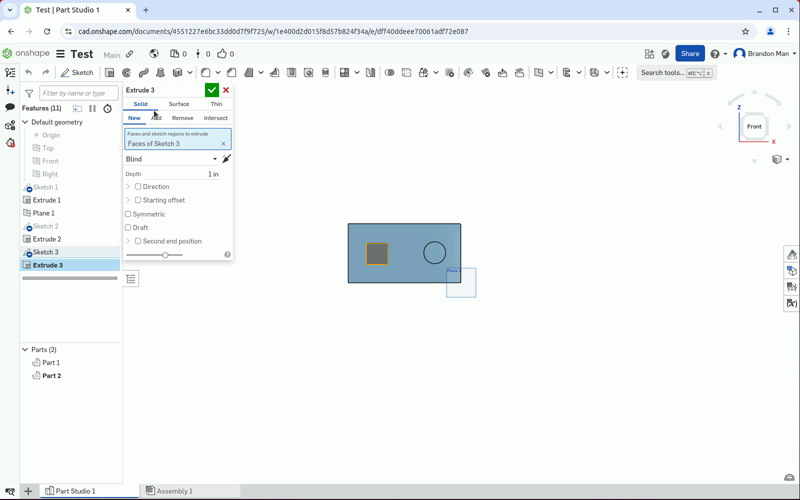
mouse_move(186, 120)
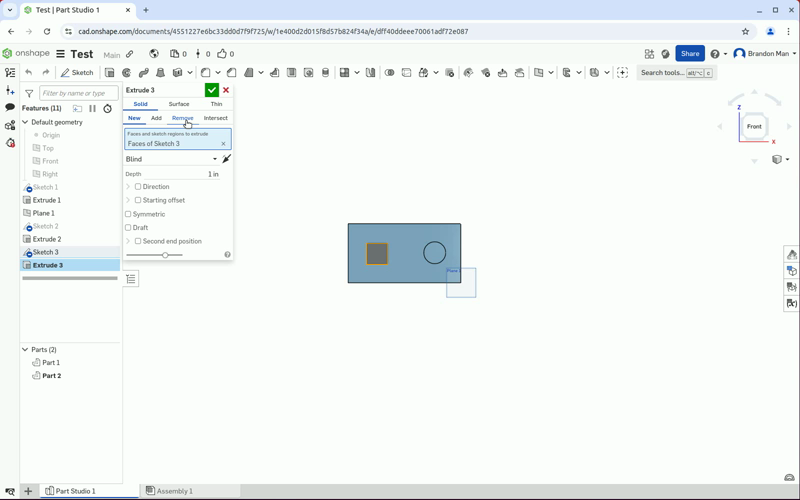
click(186, 120)
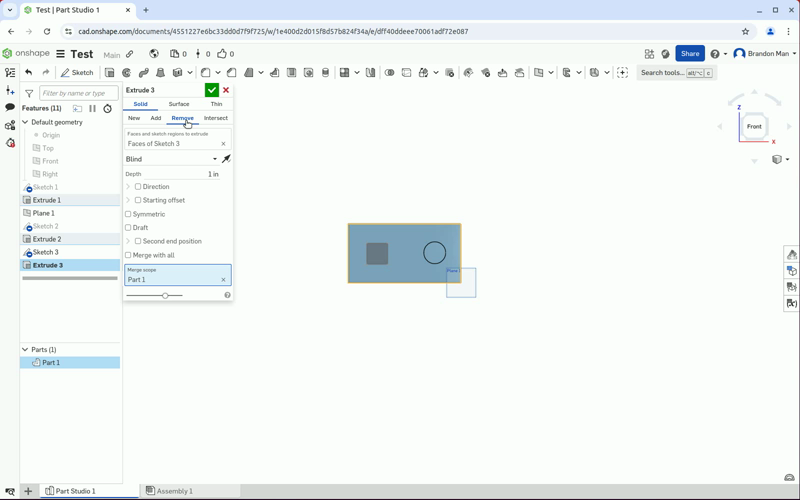
key(tab, 4)
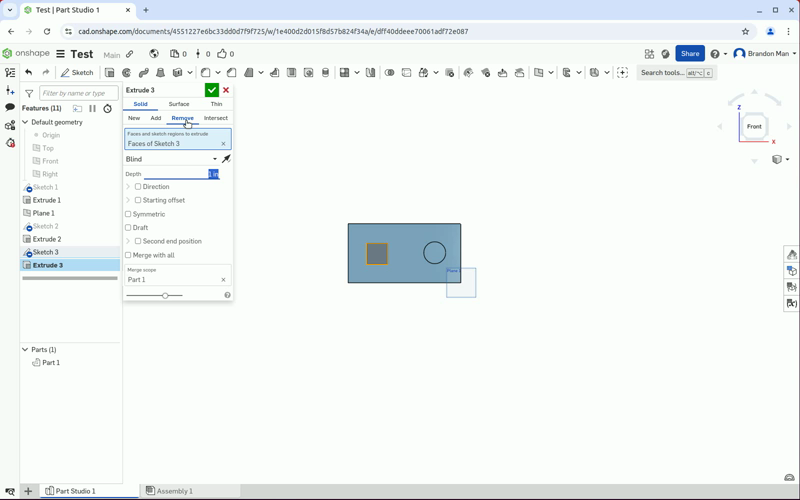
text(12.036)
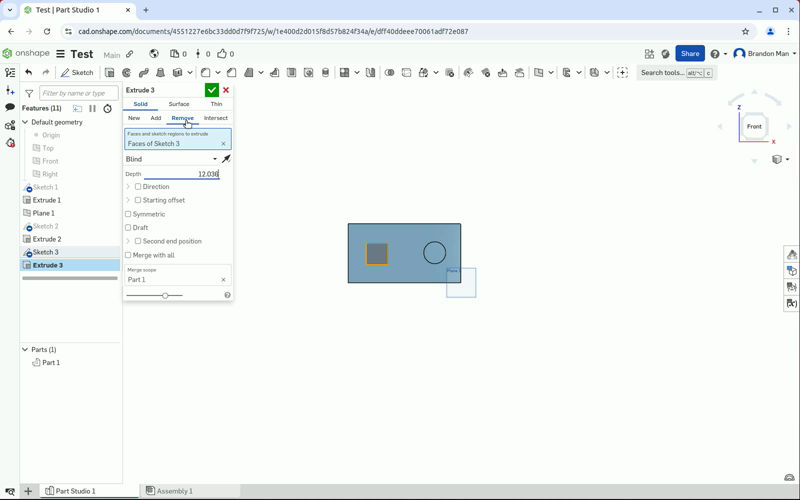
key(tab, 6)
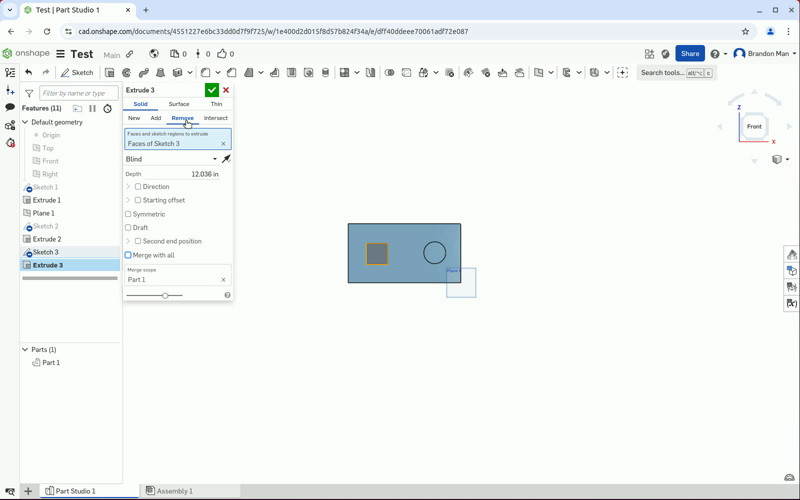
key(space)
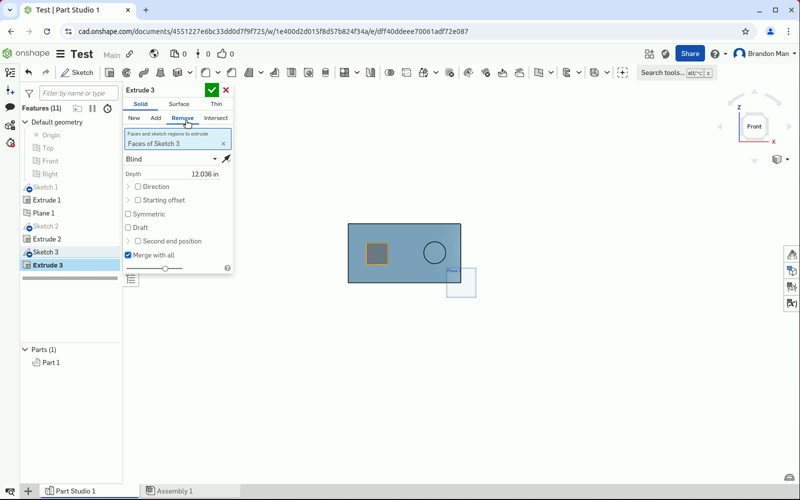
key(enter)
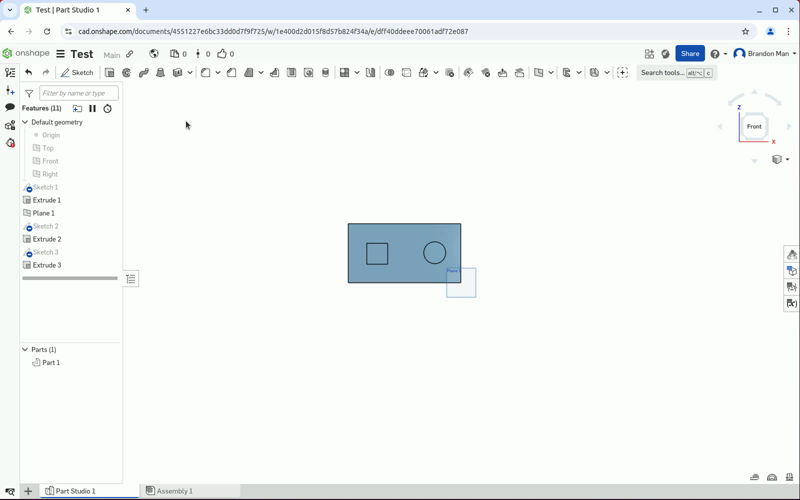
key(shift+h)
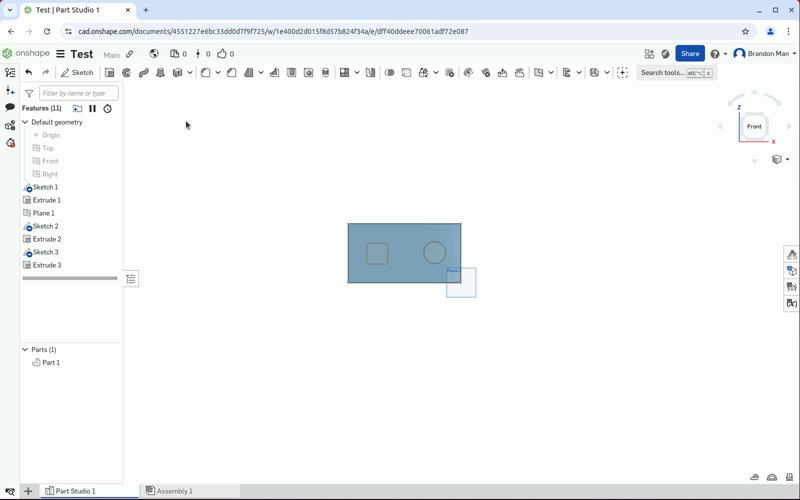
key(shift+h)
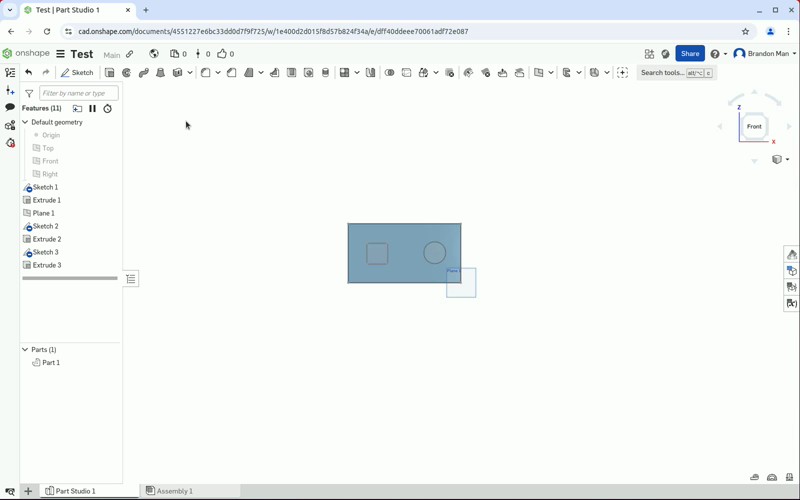
key(shift+7)
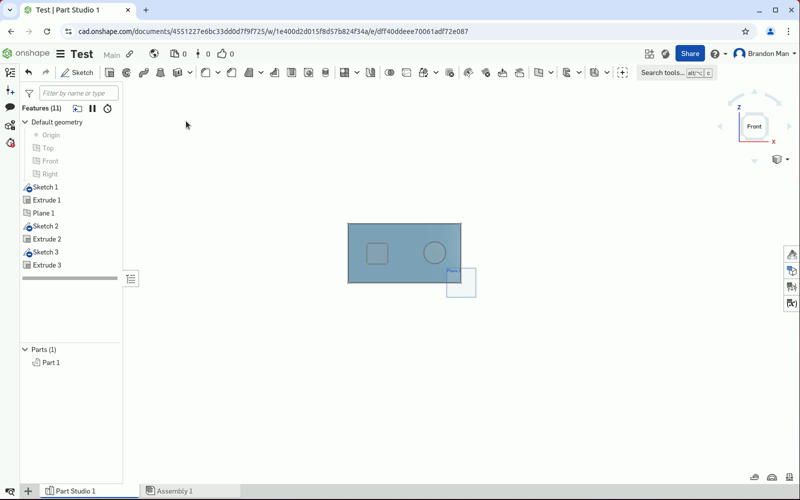
key(left, 2)
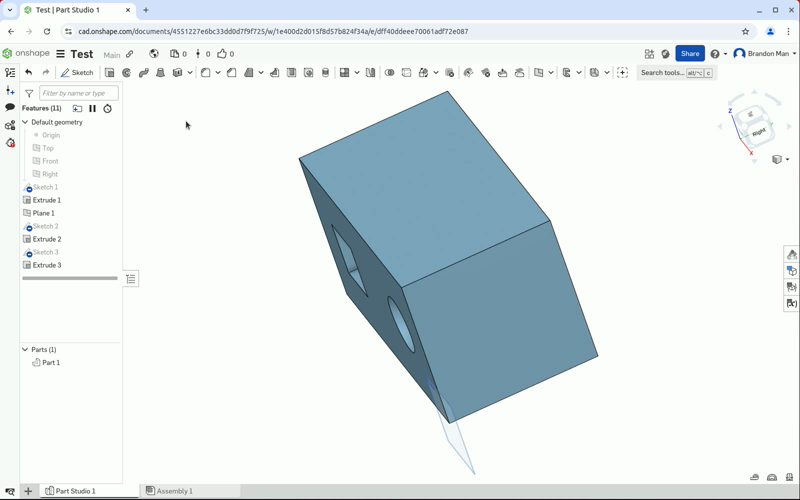
key(down, 2)
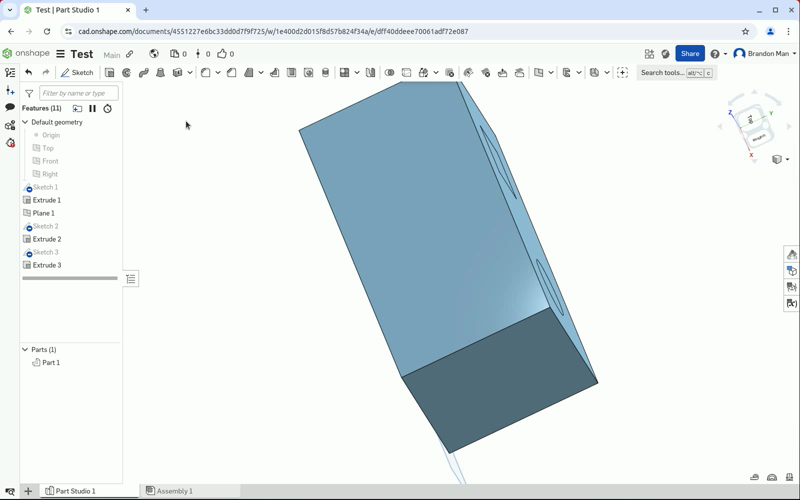
key(up, 2)
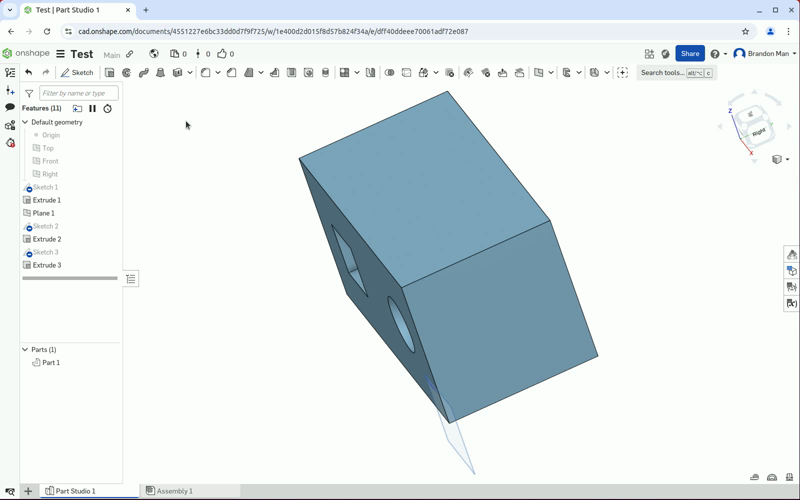
key(right, 2)
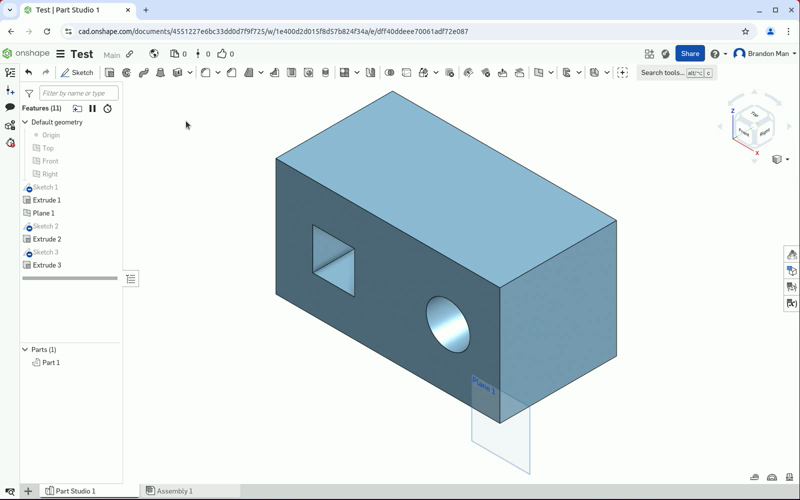
mouse_move(73, 189)
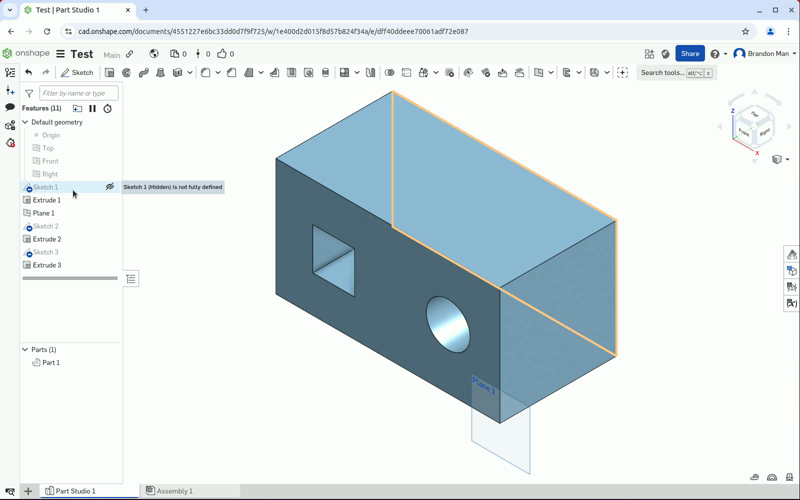
click(73, 189)